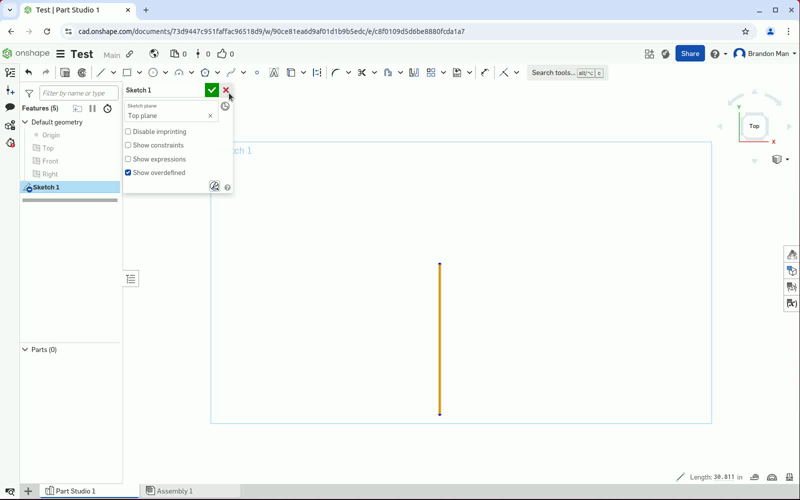
key(shift+h)
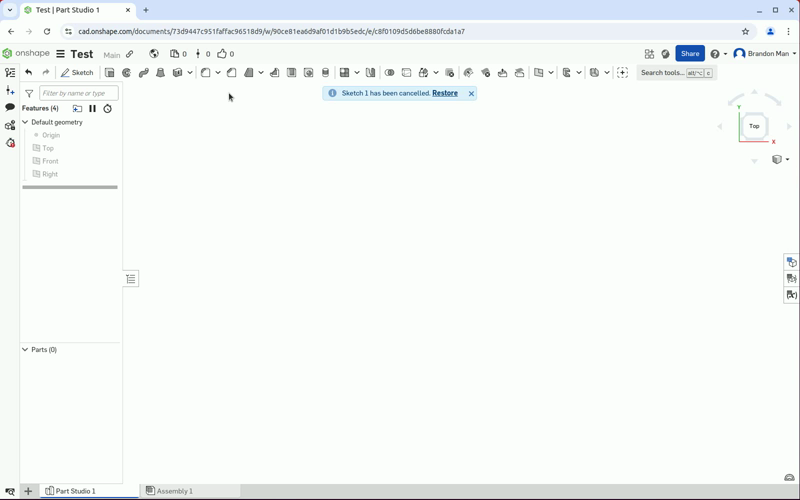
mouse_move(73, 352)
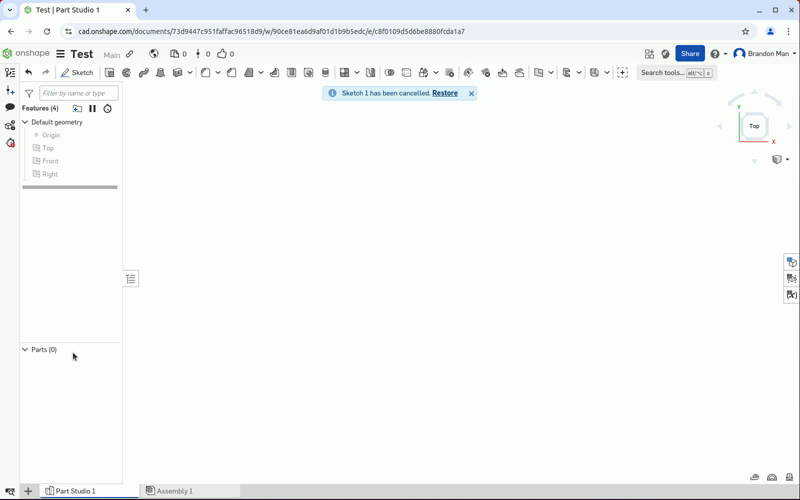
key(y)
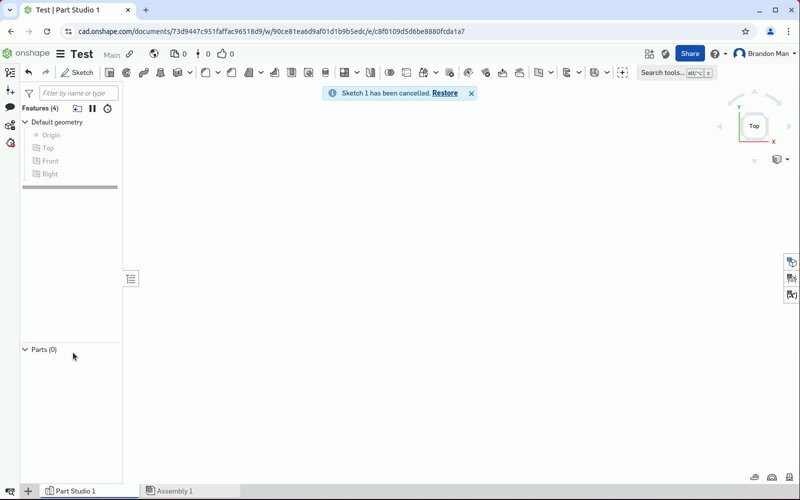
key(shift+p)
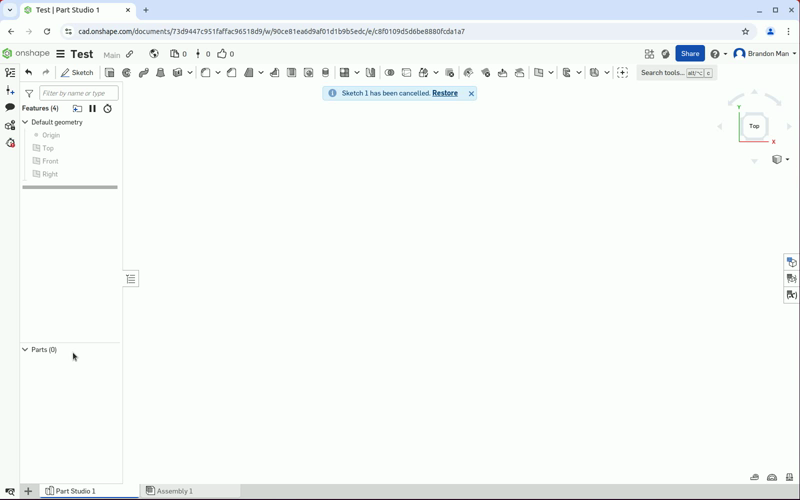
key(space)
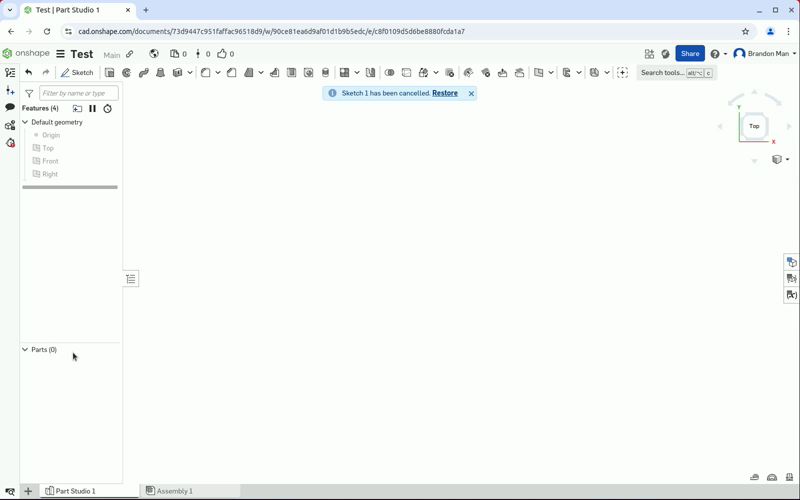
key_down(shift)
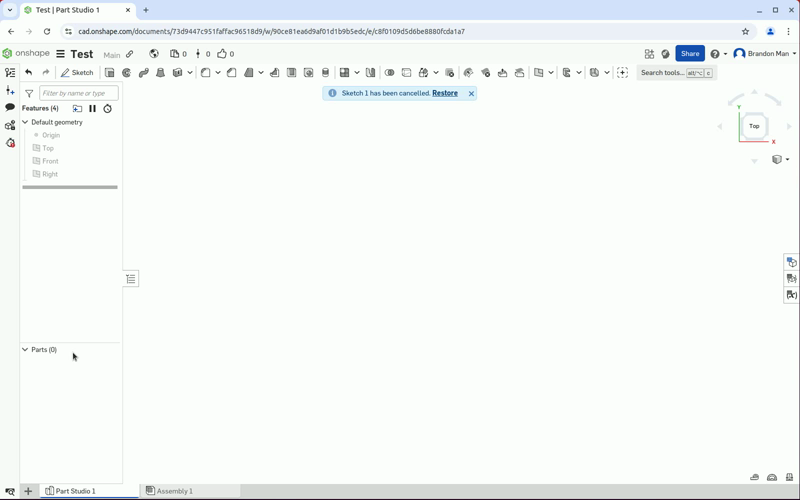
key(up)
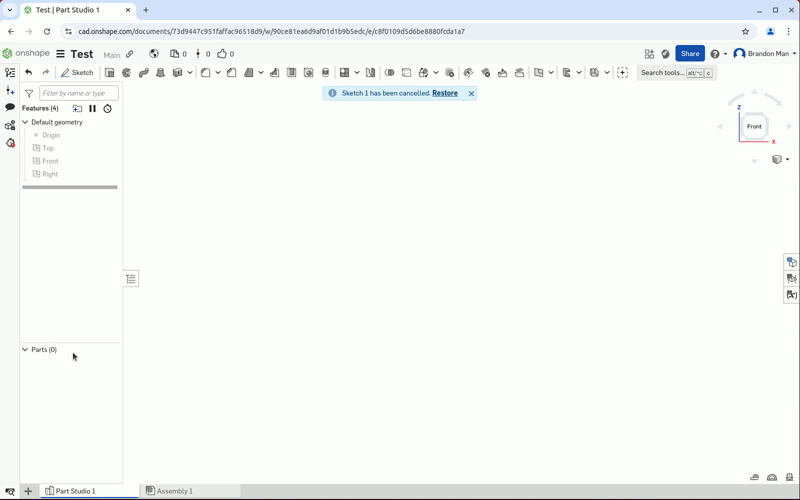
key_up(shift)
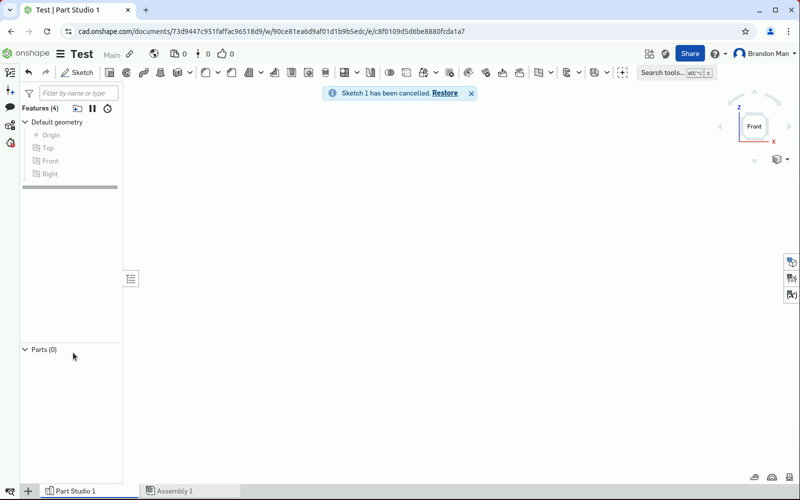
mouse_move(73, 352)
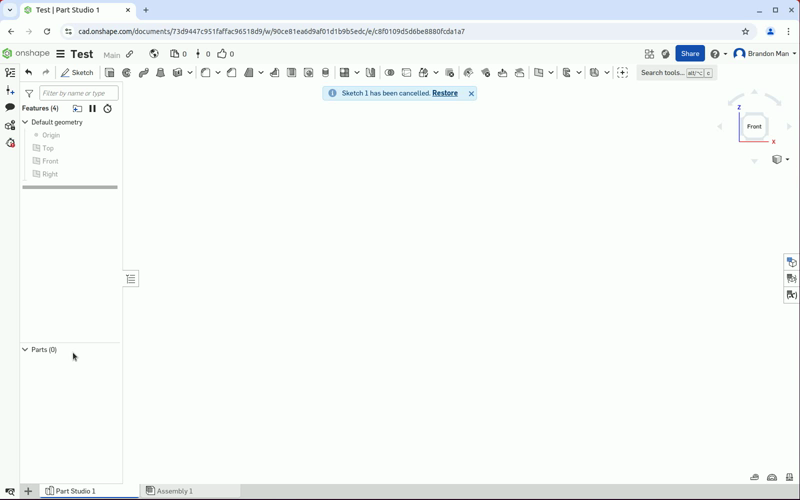
key(shift+y)
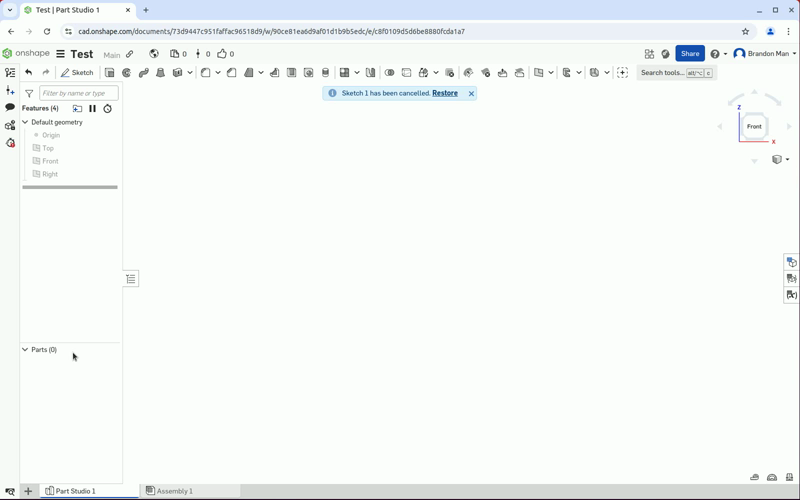
key(shift+s)
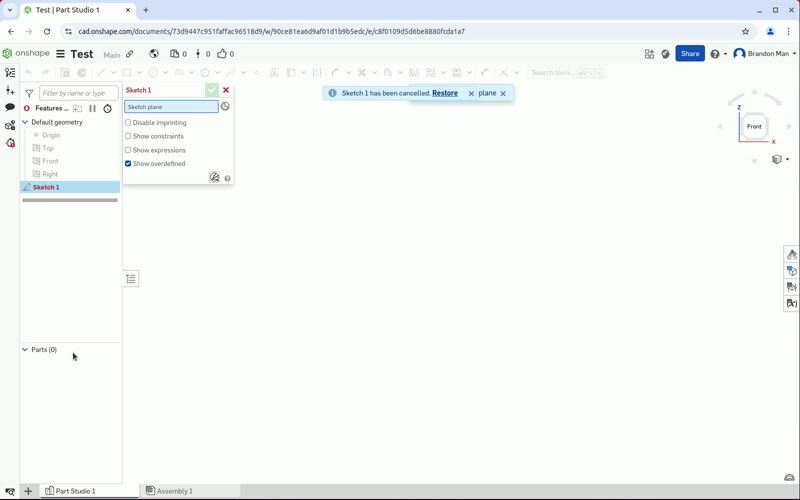
mouse_move(73, 163)
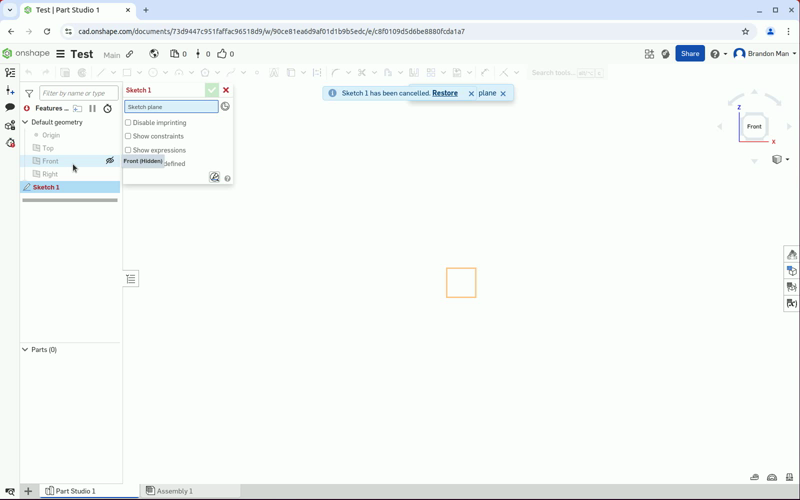
click(73, 163)
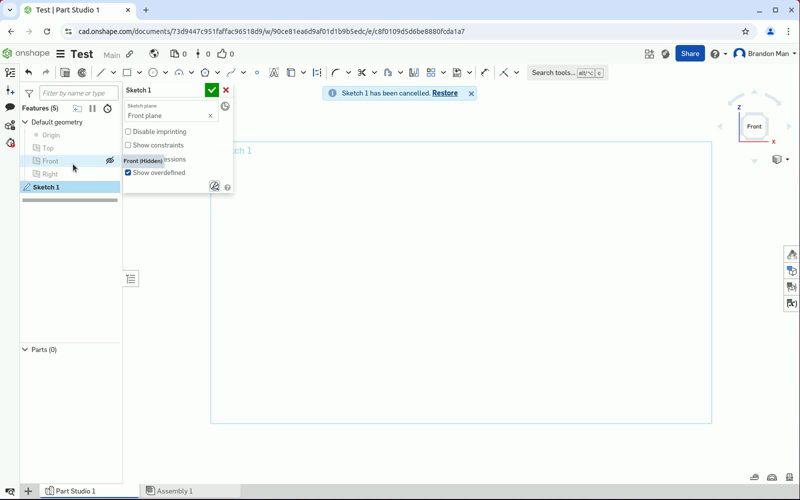
mouse_move(73, 352)
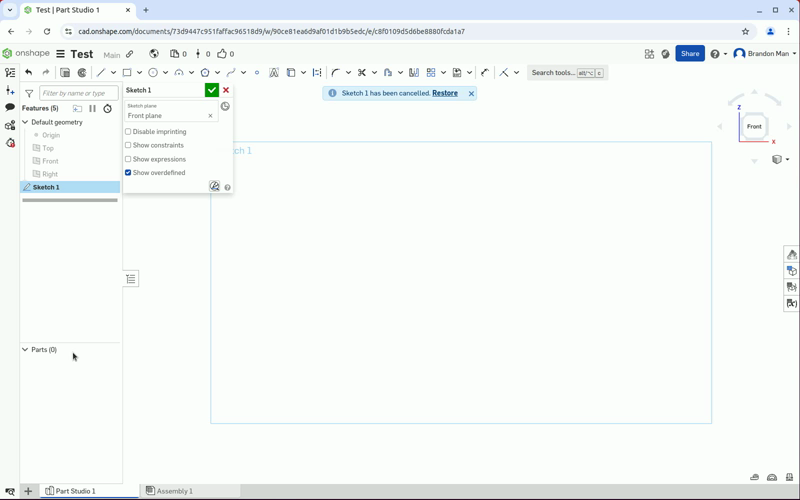
key(y)
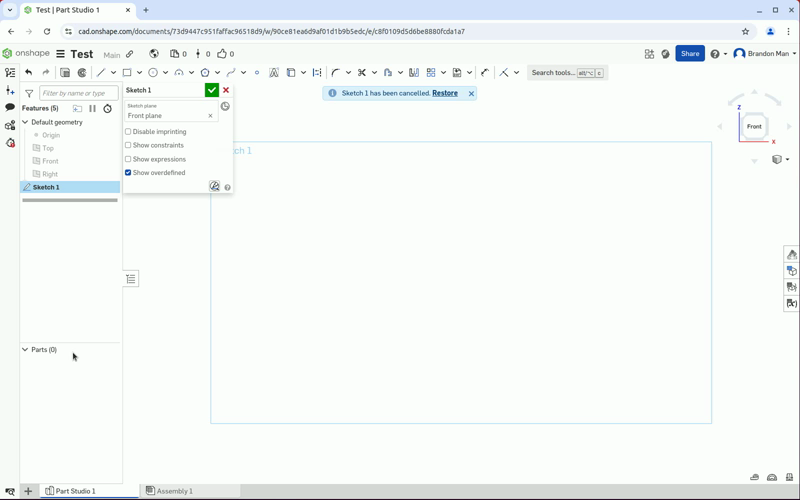
key(a)
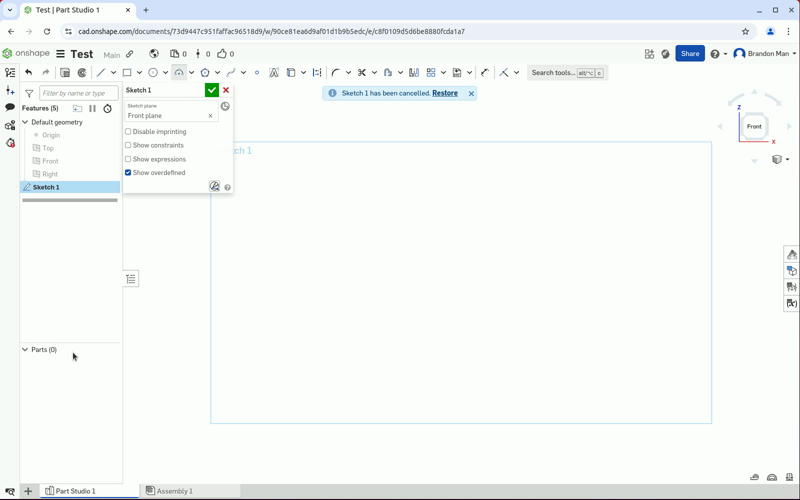
key_down(shift)
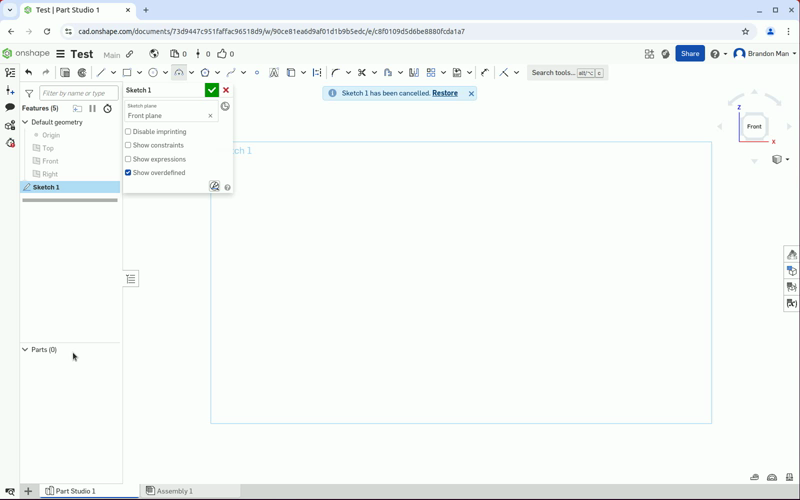
mouse_move(432, 276)
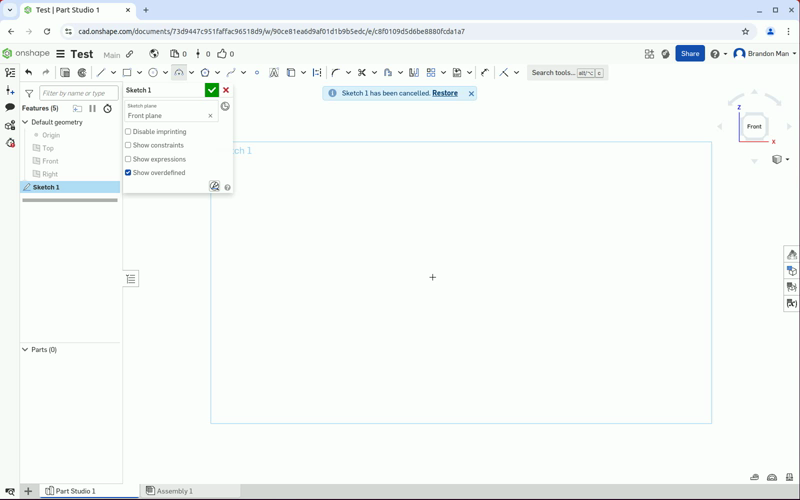
click(432, 276)
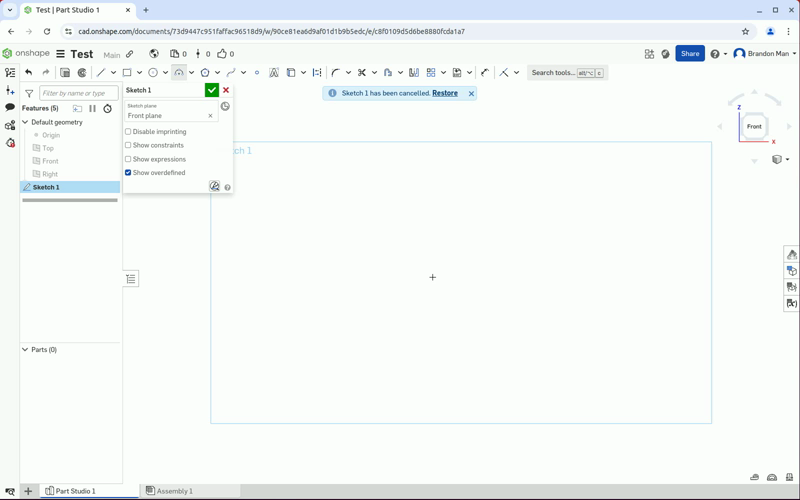
key_up(shift)
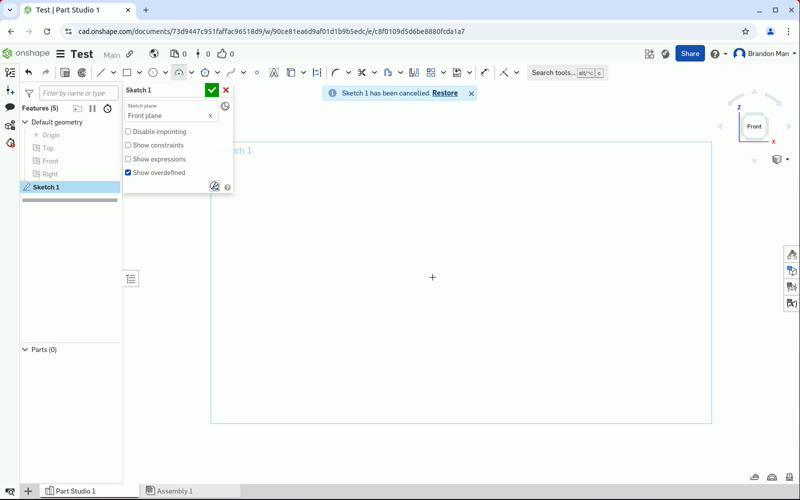
key_down(shift)
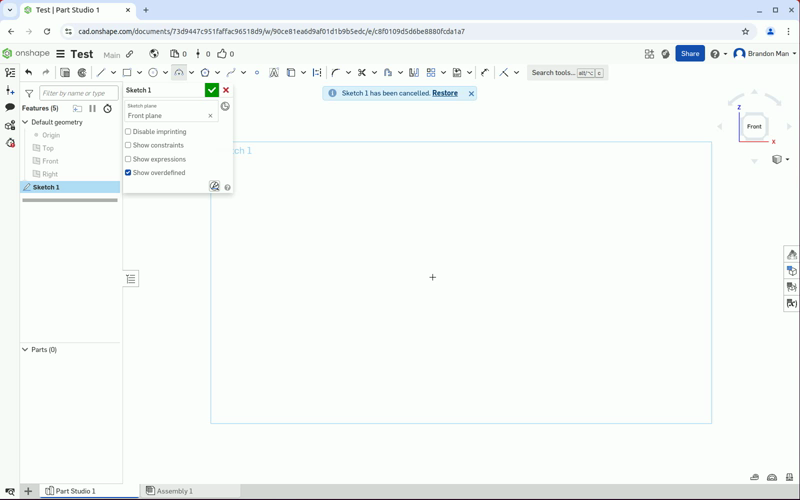
mouse_move(489, 276)
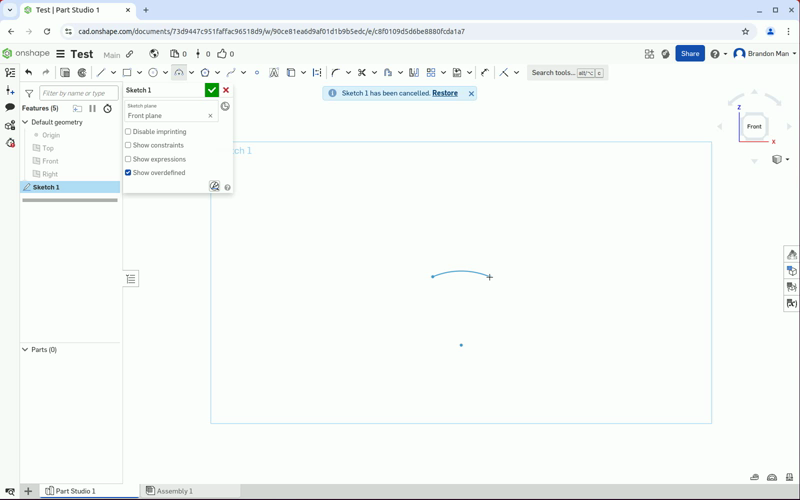
click(489, 276)
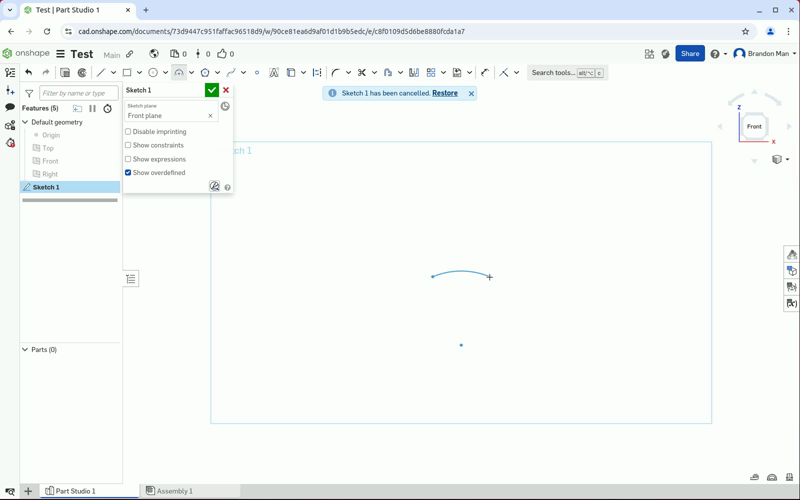
mouse_move(461, 312)
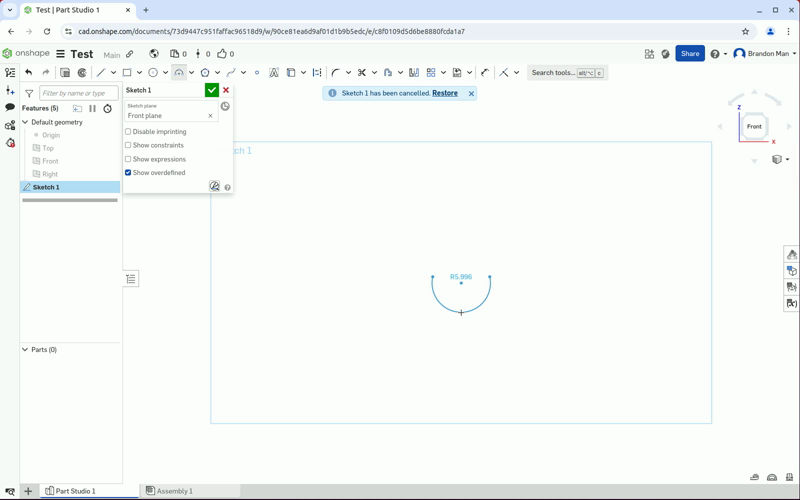
click(461, 312)
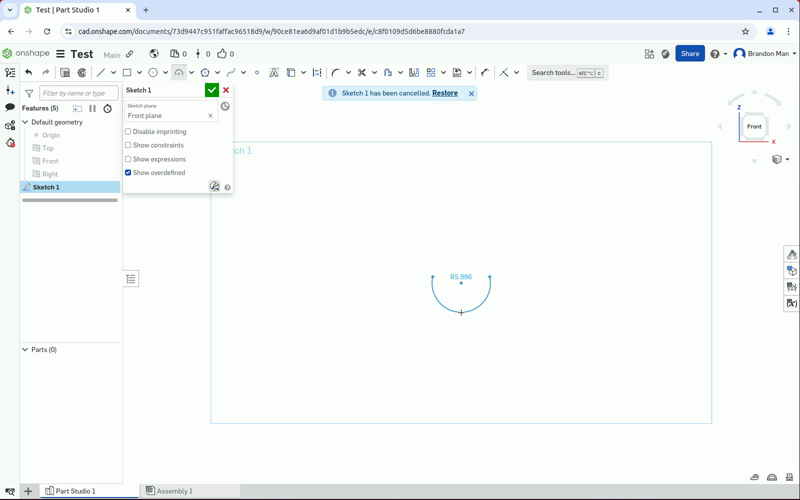
key_up(shift)
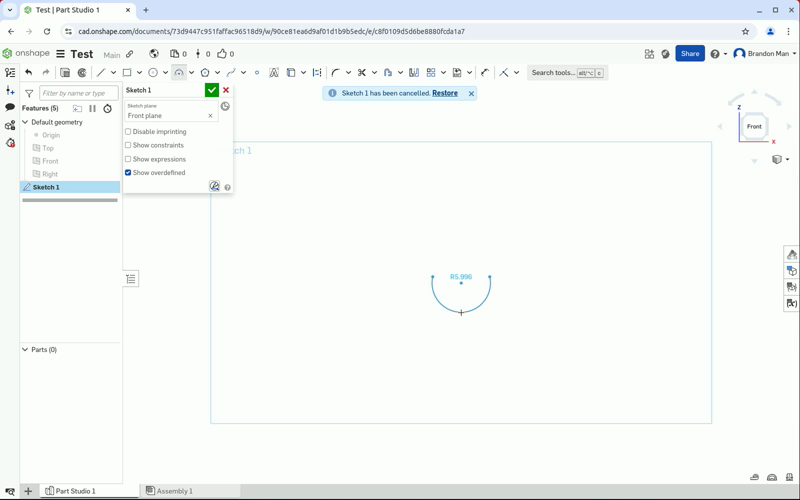
mouse_move(489, 276)
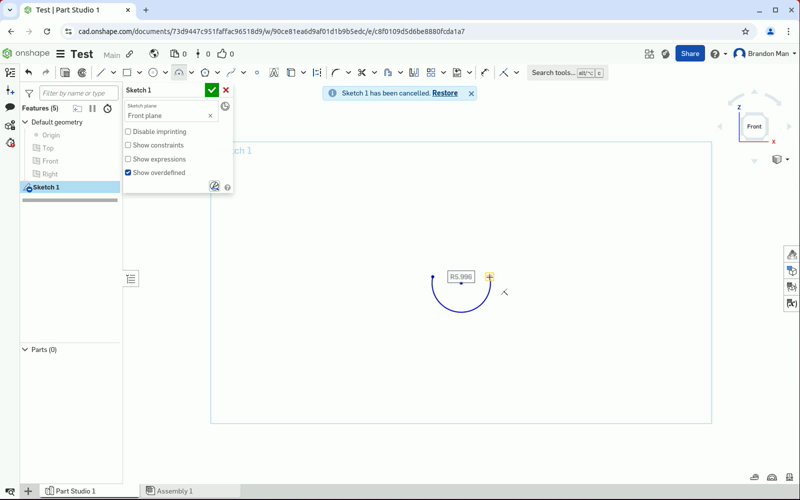
click(489, 276)
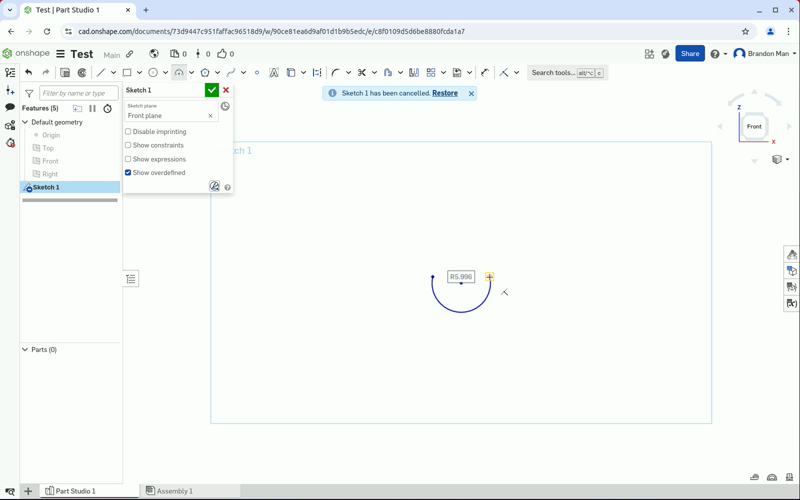
key_down(shift)
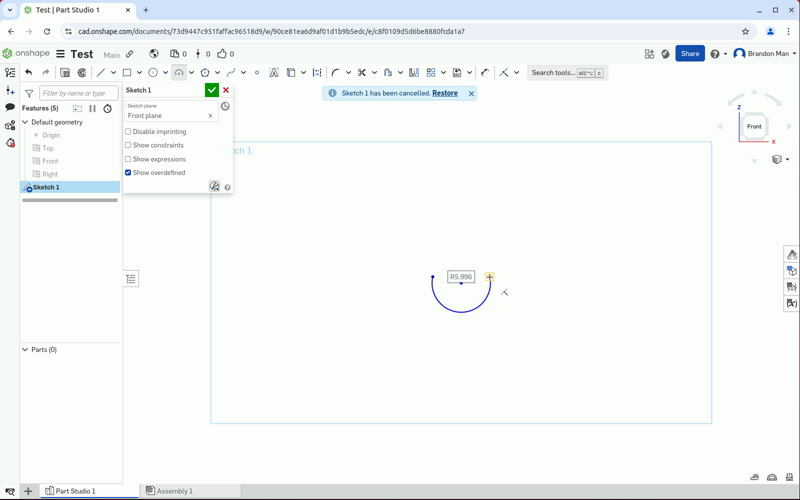
mouse_move(489, 206)
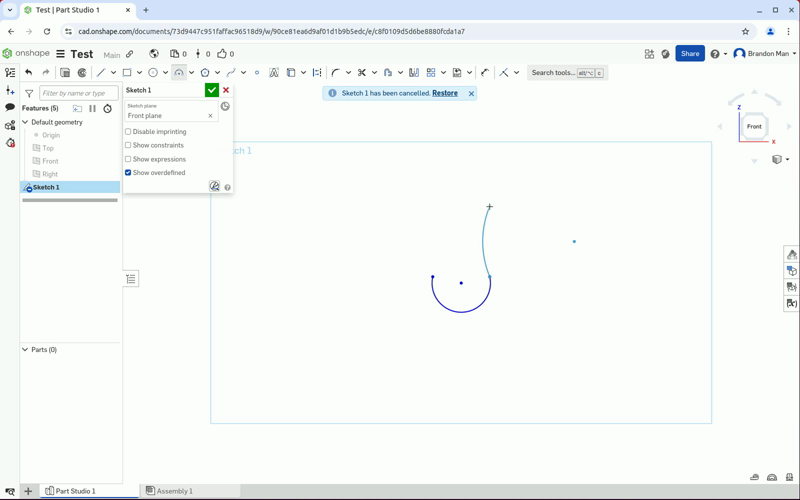
click(489, 206)
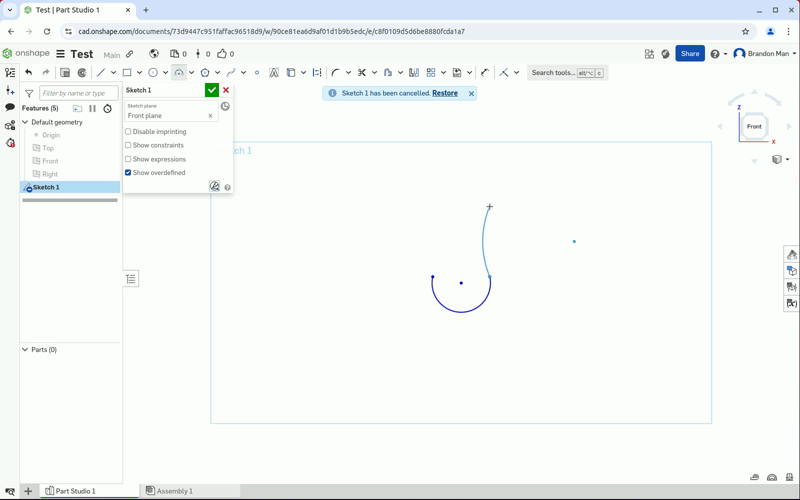
mouse_move(486, 241)
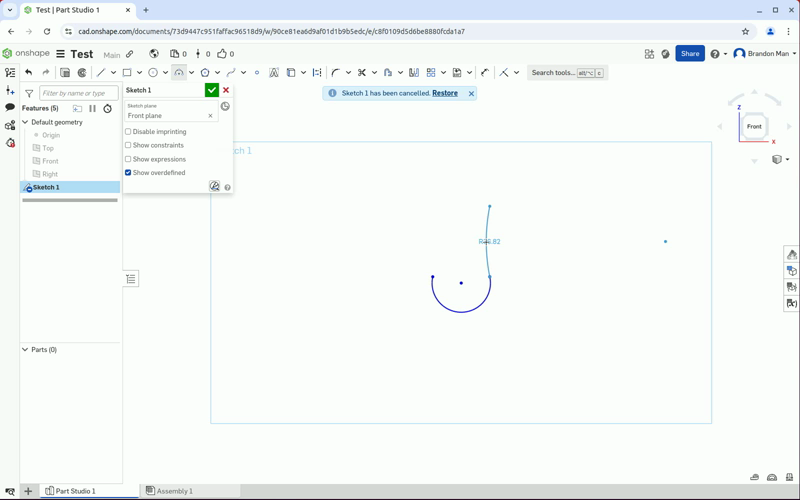
click(486, 241)
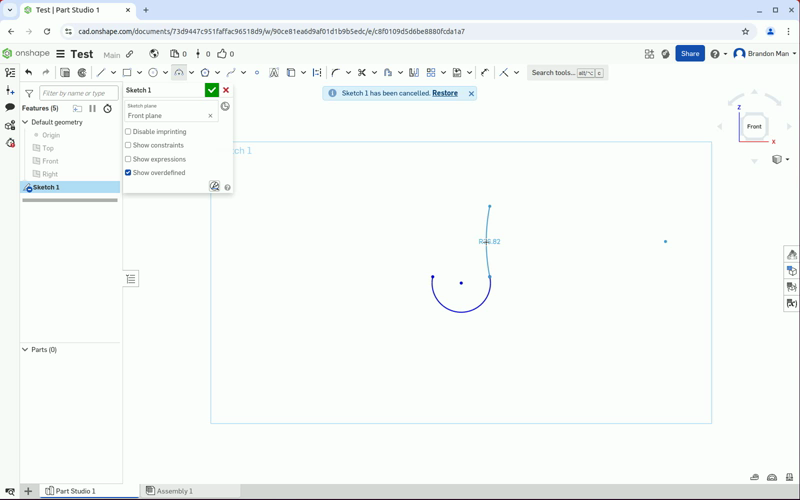
key_up(shift)
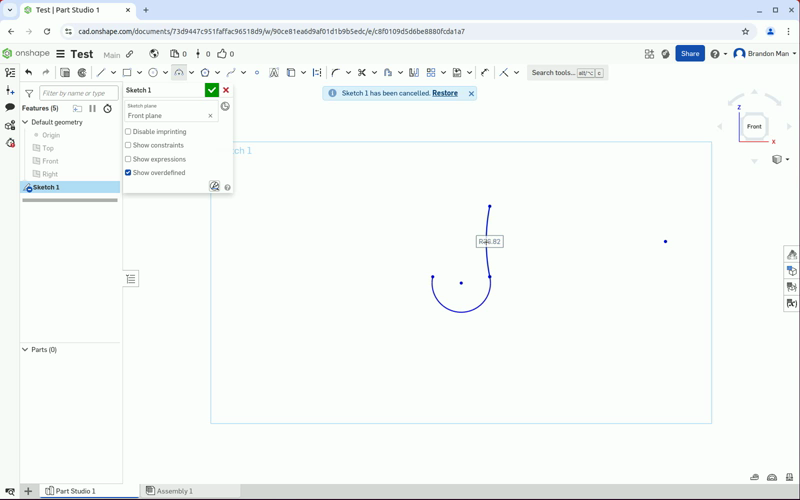
mouse_move(489, 206)
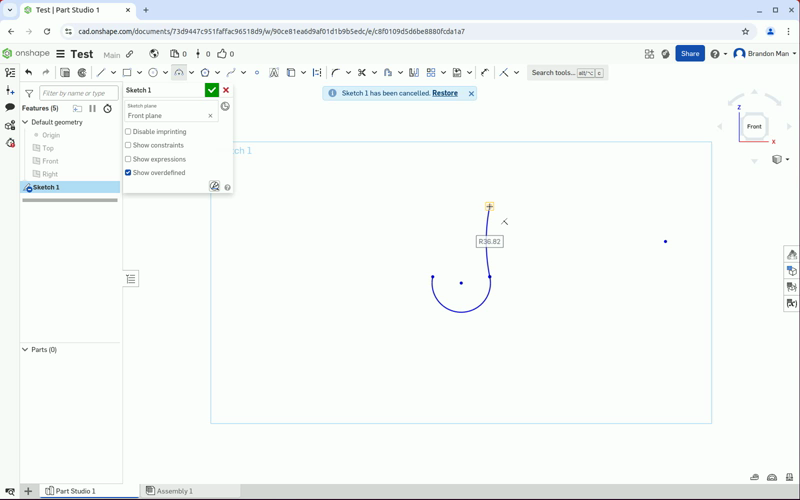
click(489, 206)
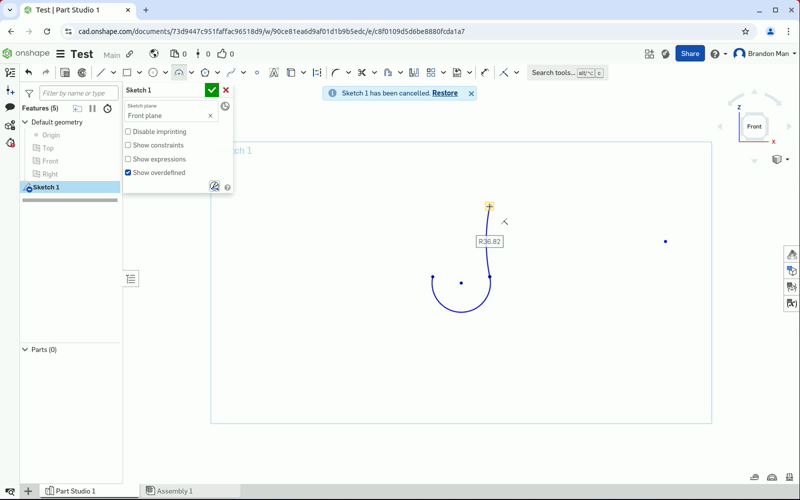
key_down(shift)
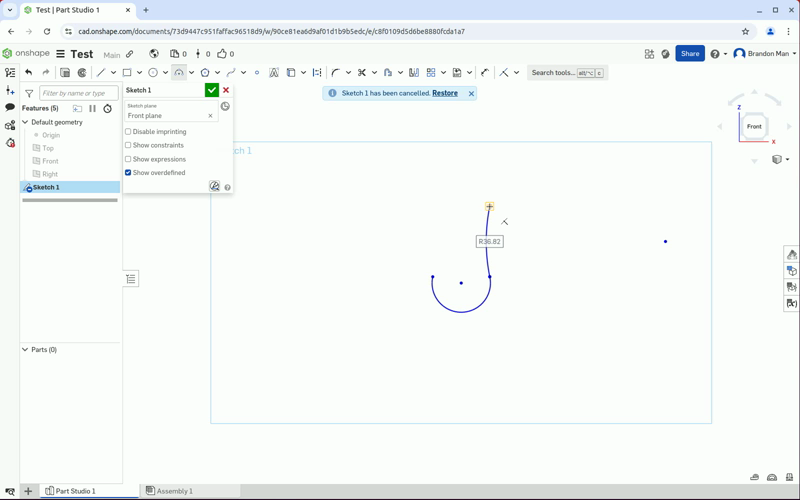
mouse_move(432, 206)
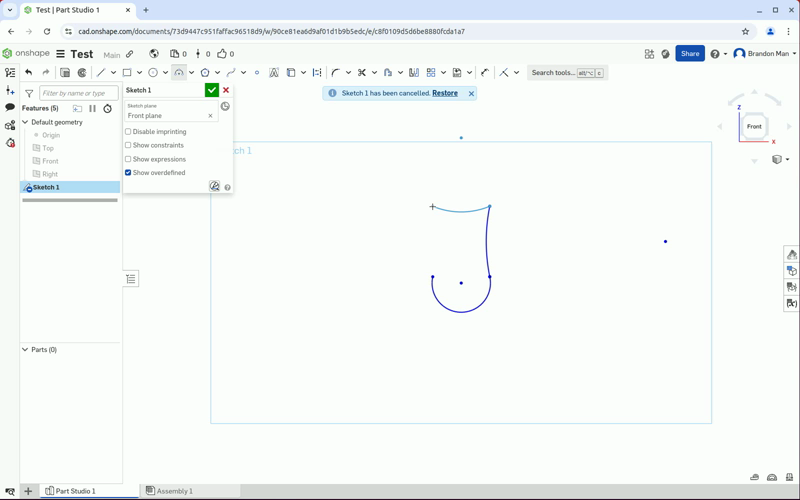
click(432, 206)
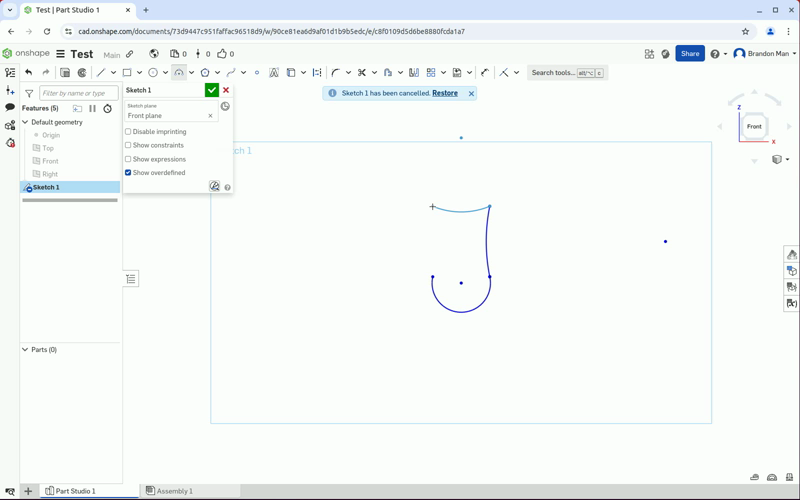
mouse_move(461, 170)
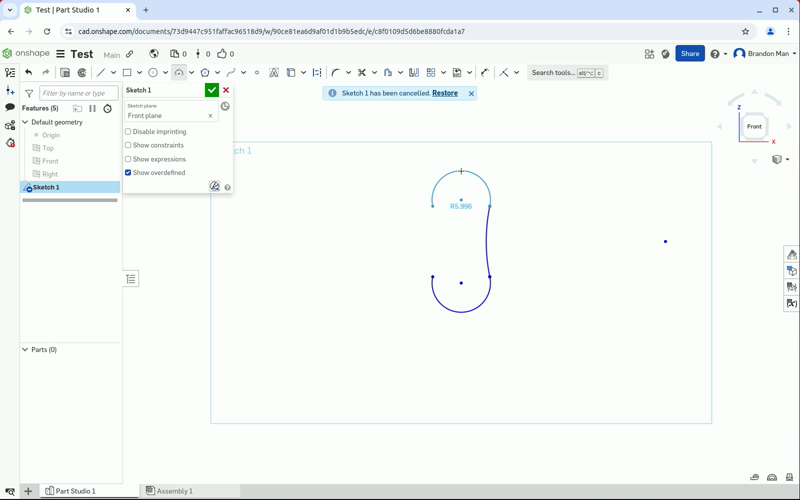
click(461, 170)
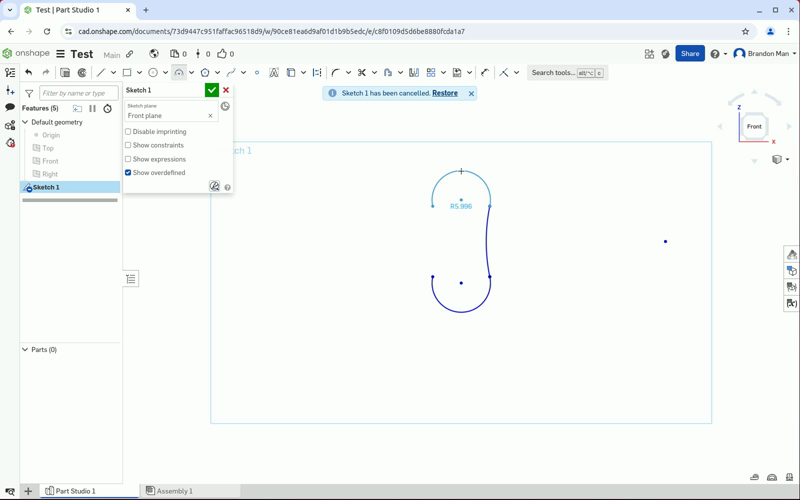
key_up(shift)
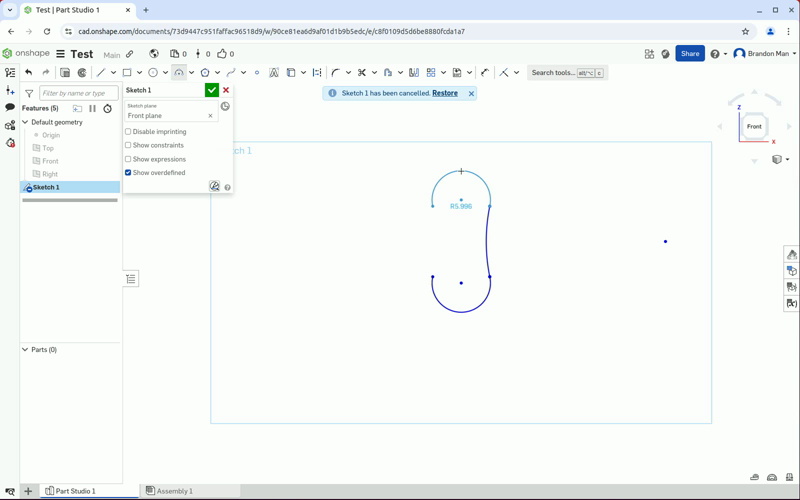
mouse_move(432, 206)
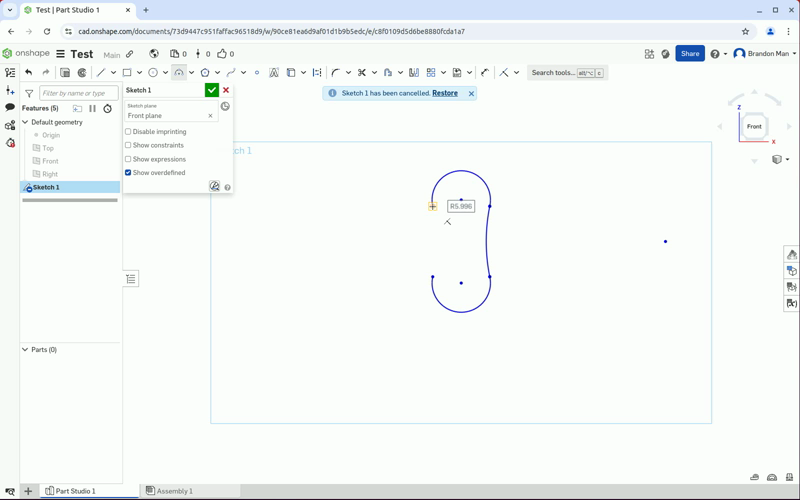
click(432, 206)
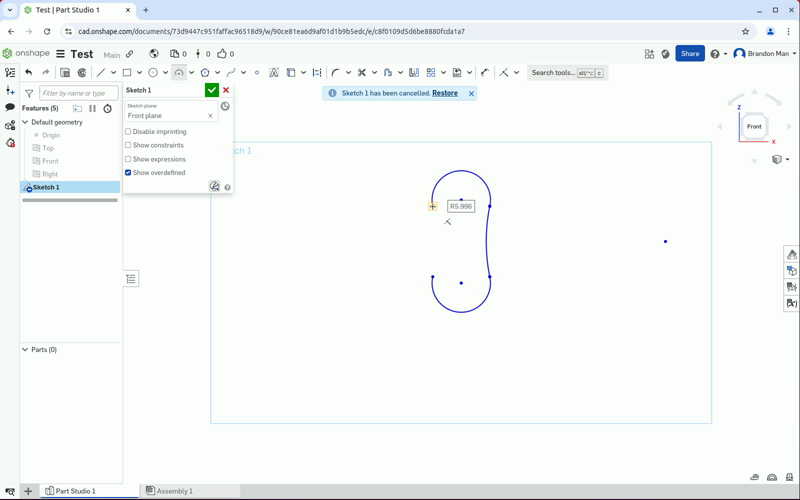
mouse_move(432, 276)
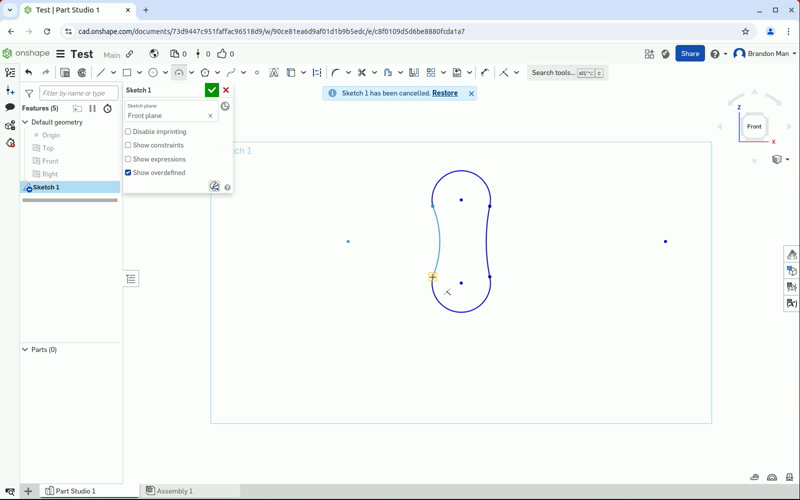
click(432, 276)
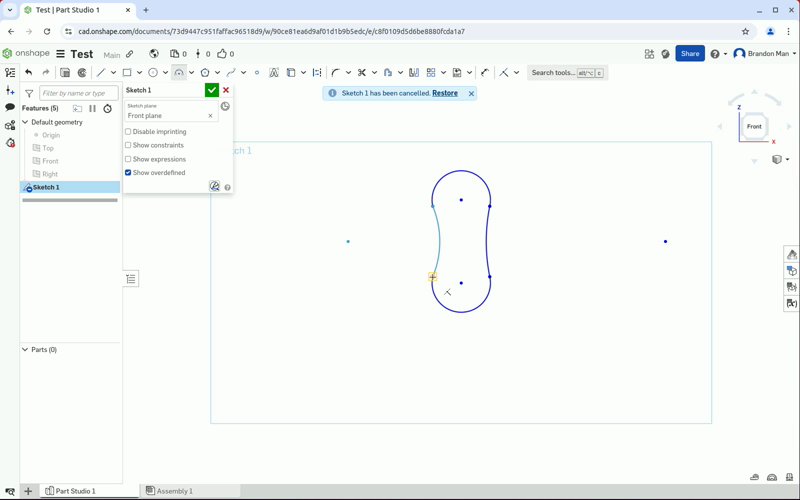
key_down(shift)
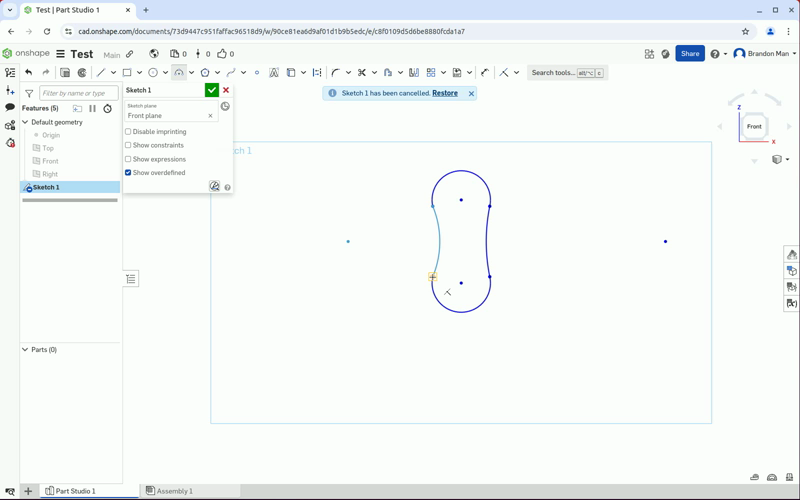
mouse_move(436, 241)
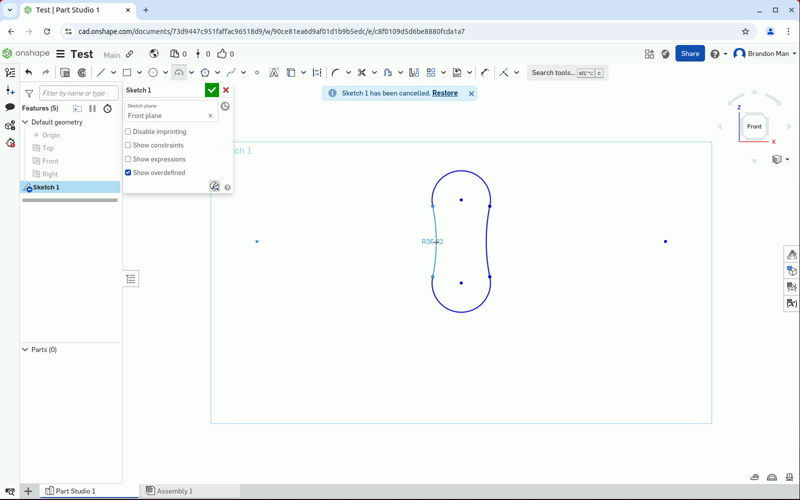
click(436, 241)
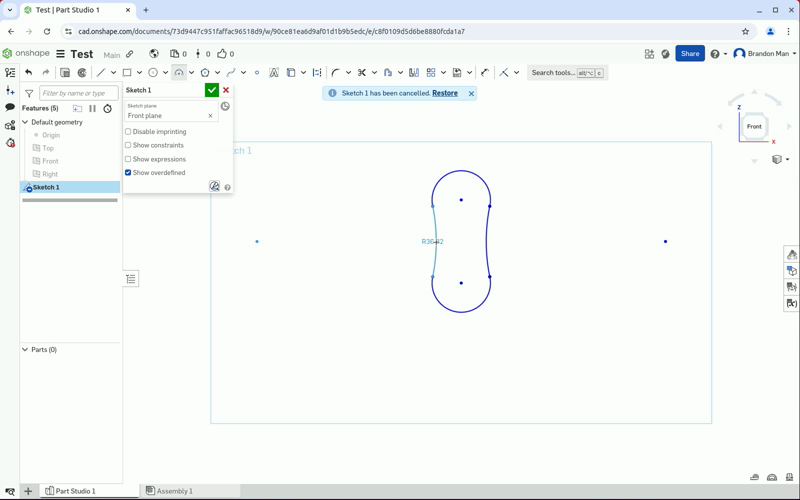
key_up(shift)
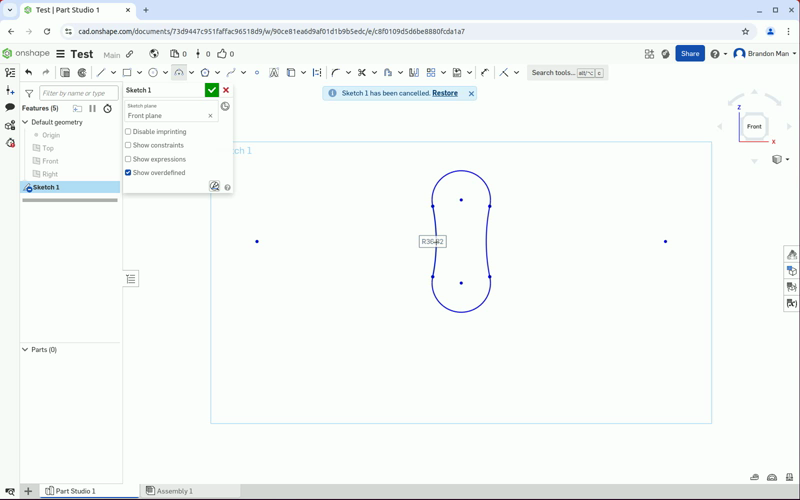
key(esc)
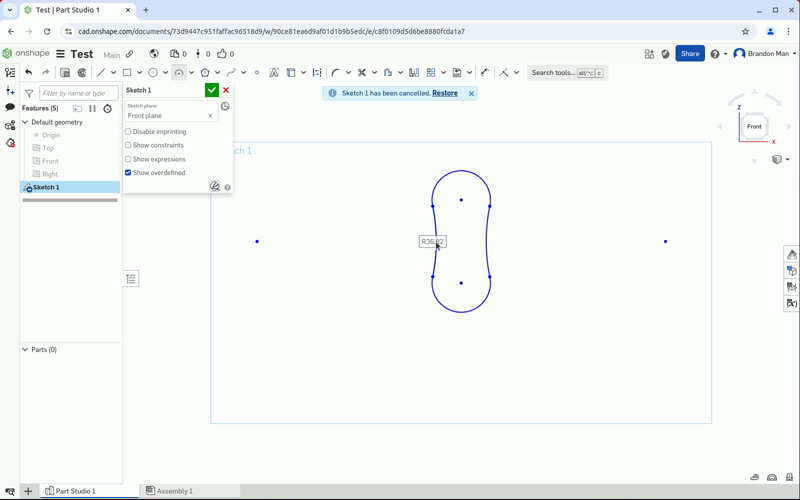
key(c)
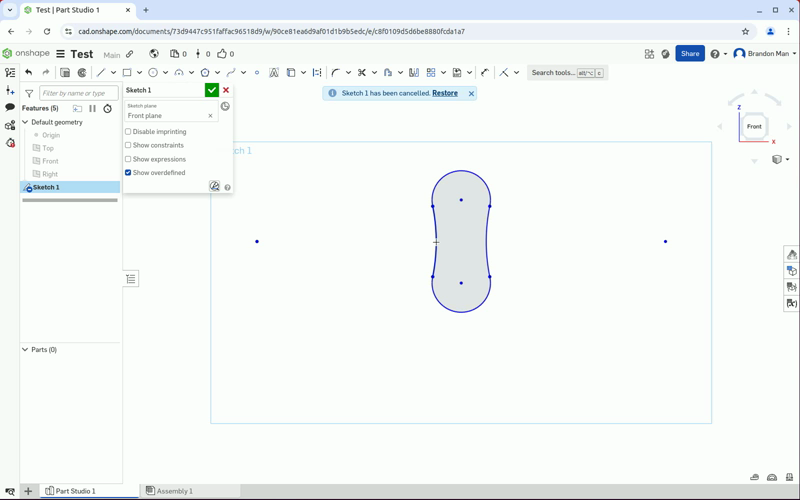
key_down(shift)
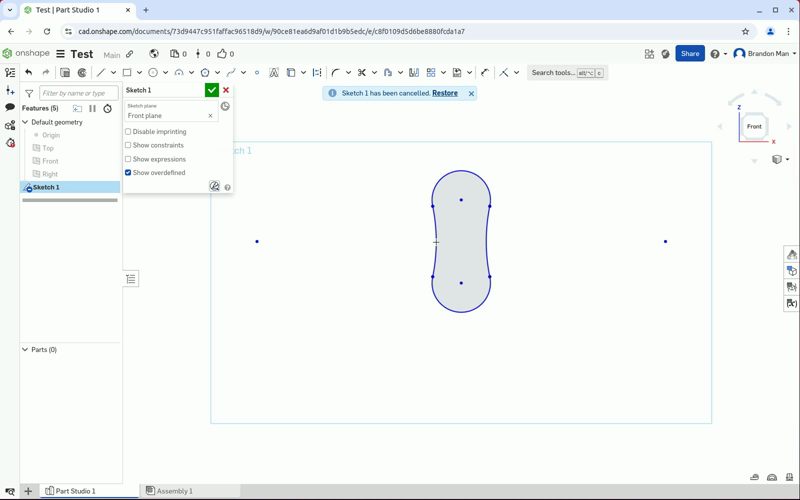
mouse_move(460, 199)
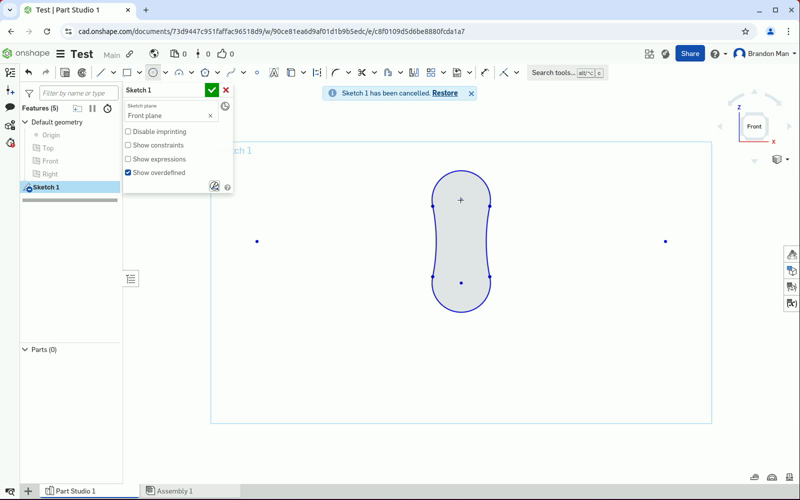
scroll(6)
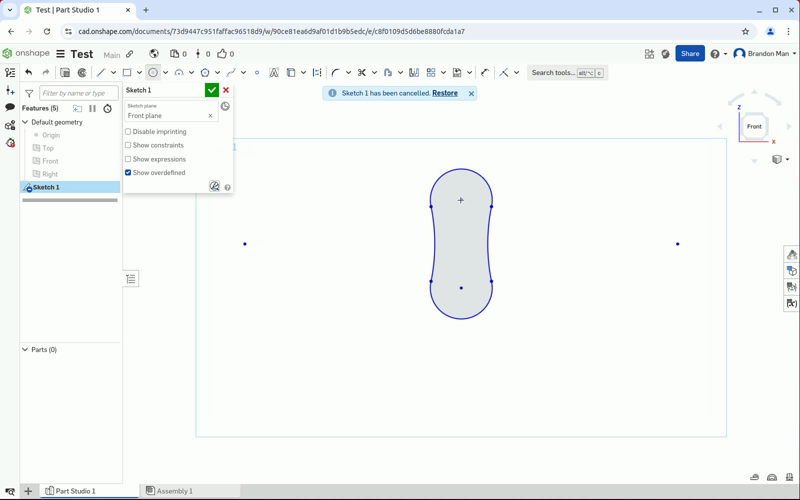
scroll(6)
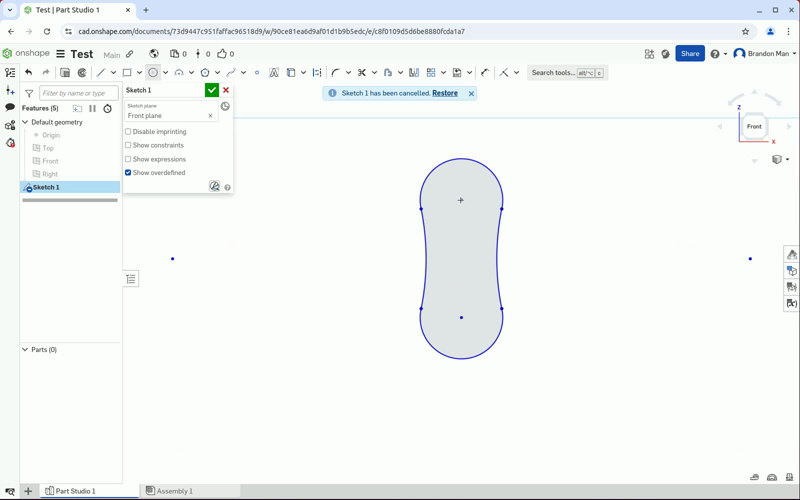
scroll(6)
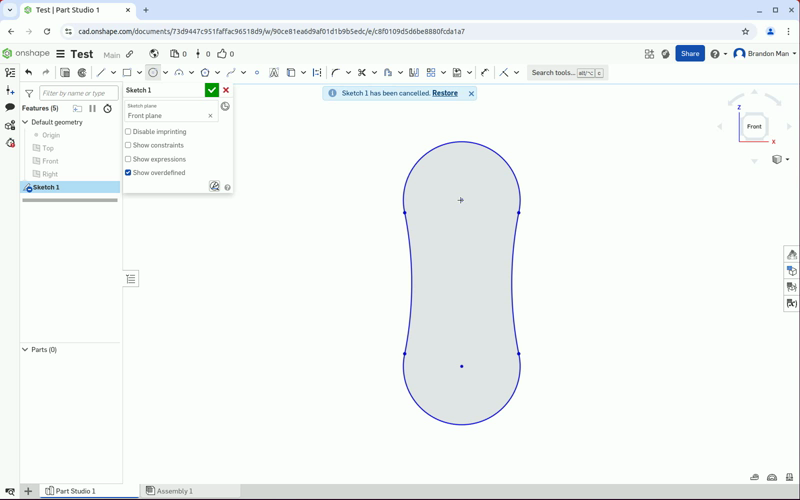
scroll(6)
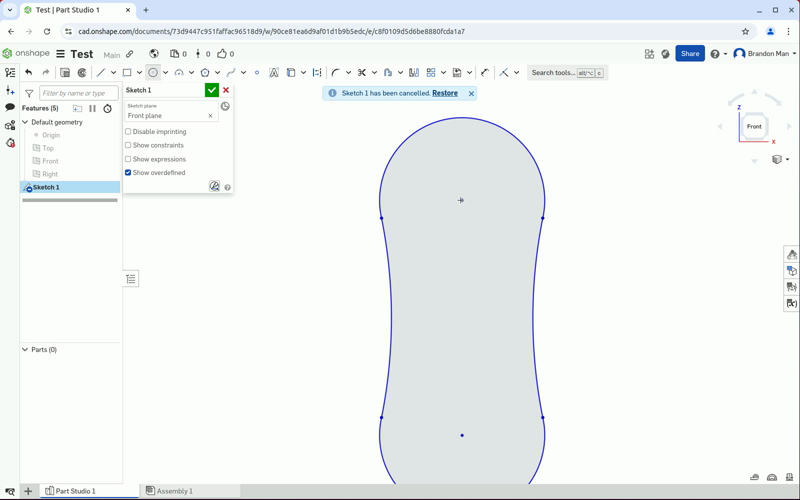
scroll(6)
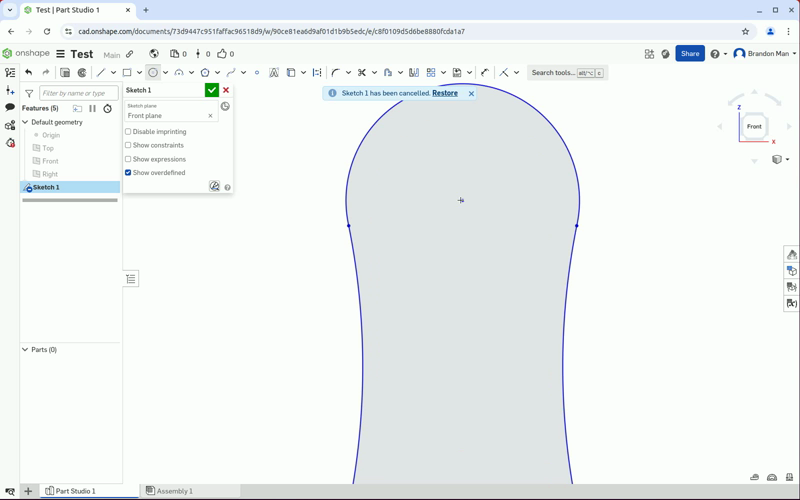
scroll(6)
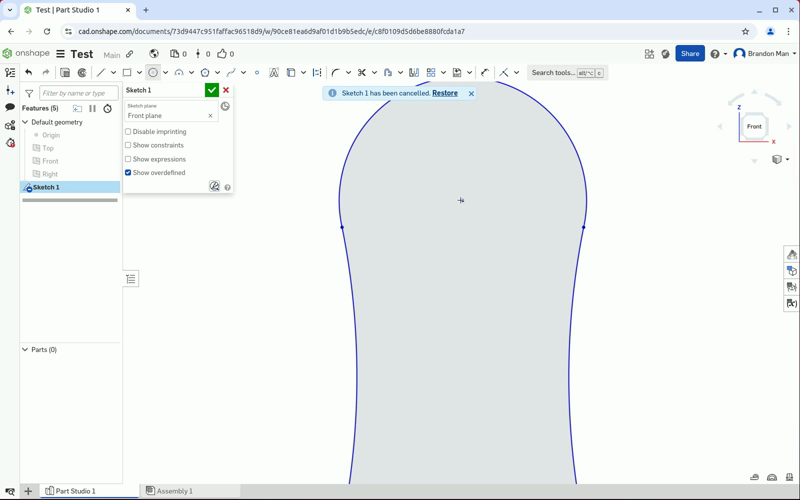
scroll(6)
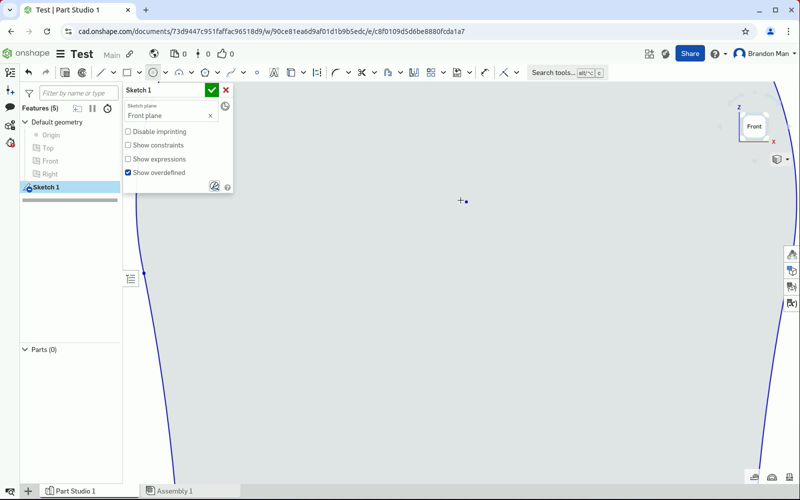
click(460, 199)
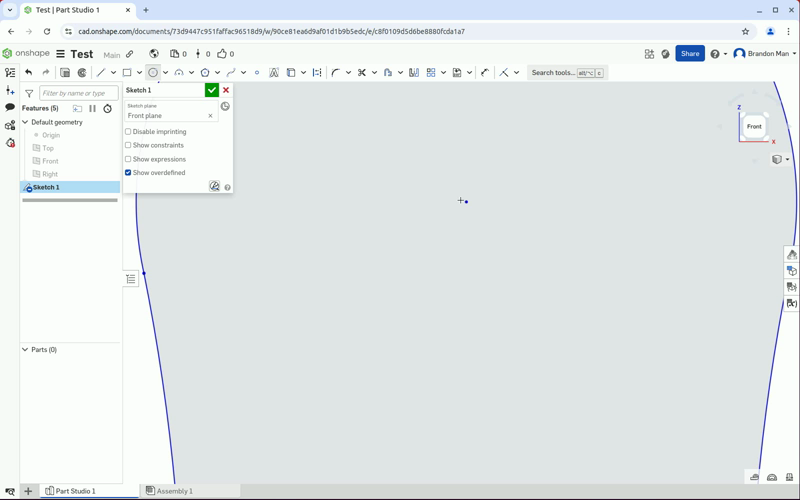
scroll(-6)
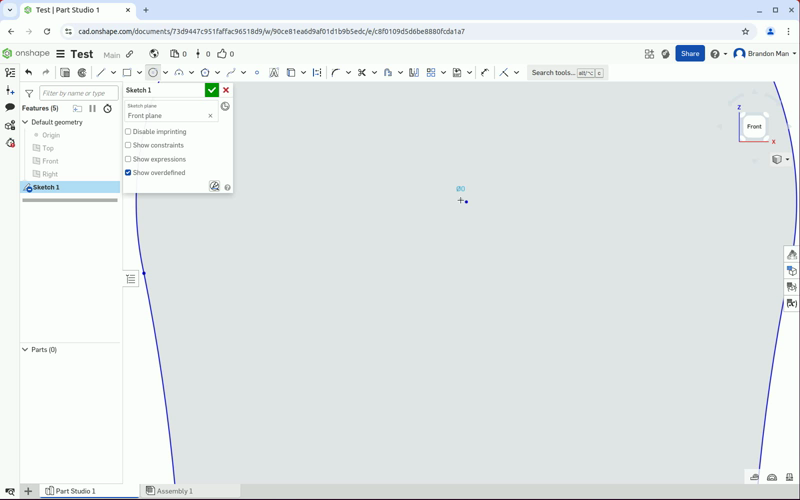
scroll(-6)
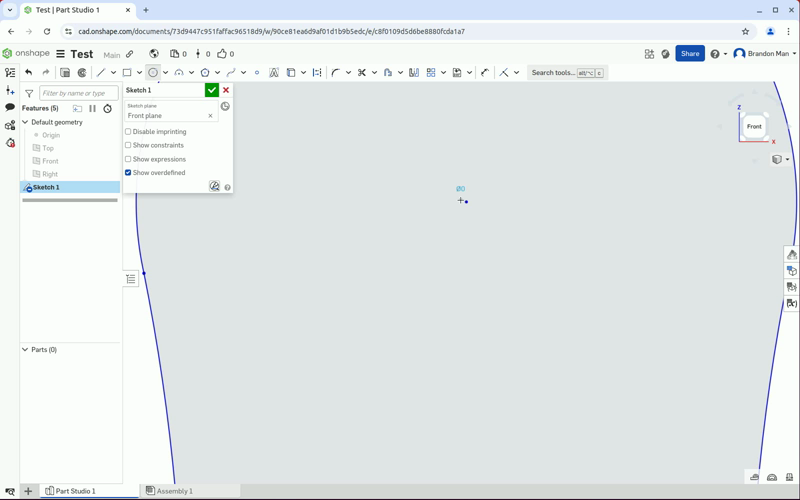
scroll(-6)
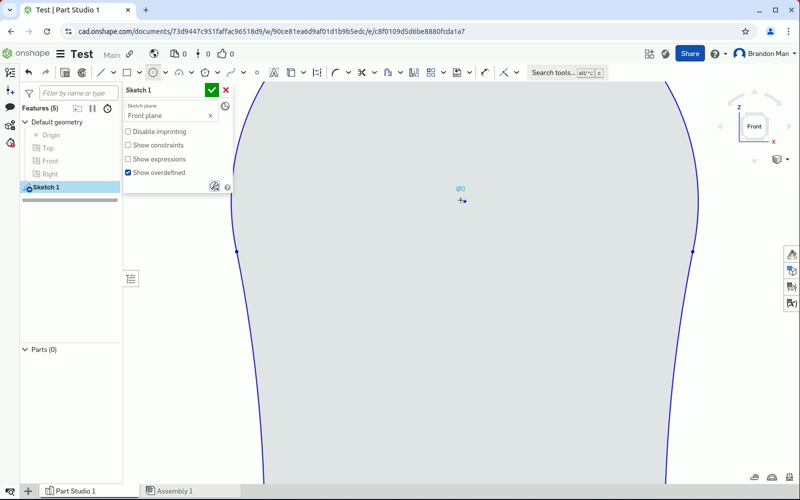
scroll(-6)
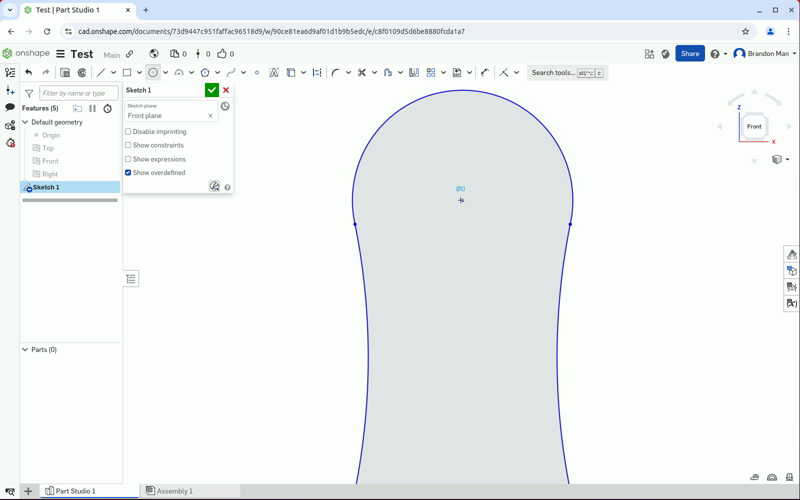
scroll(-6)
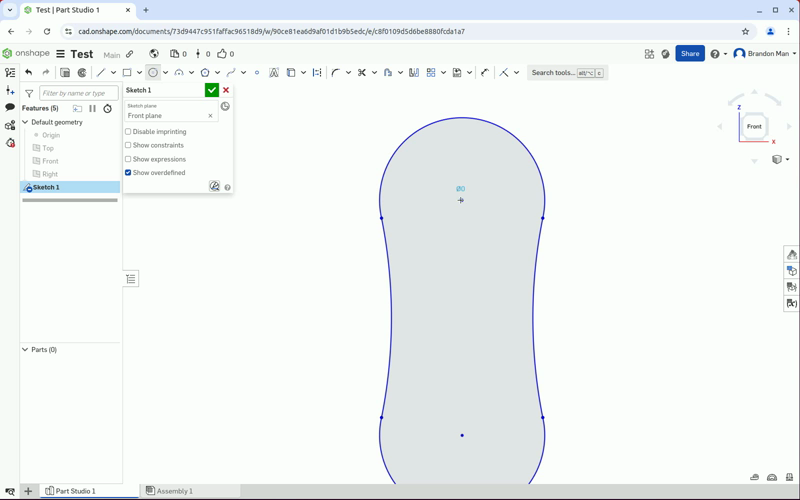
scroll(-6)
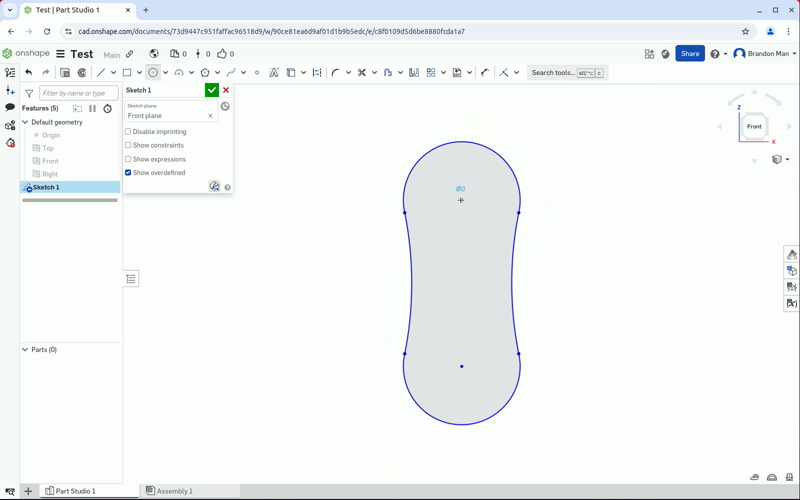
scroll(-6)
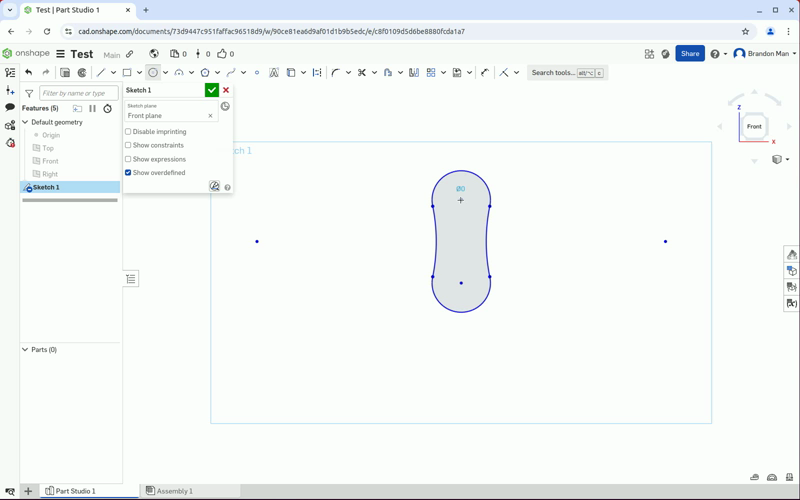
key_up(shift)
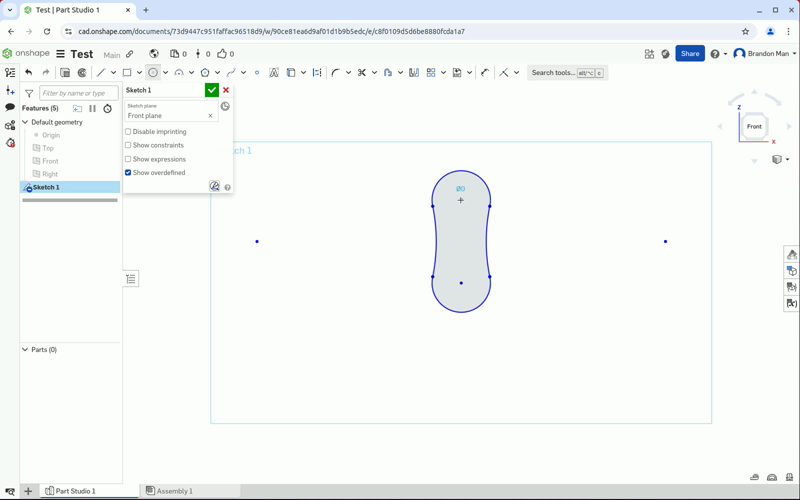
mouse_move(470, 199)
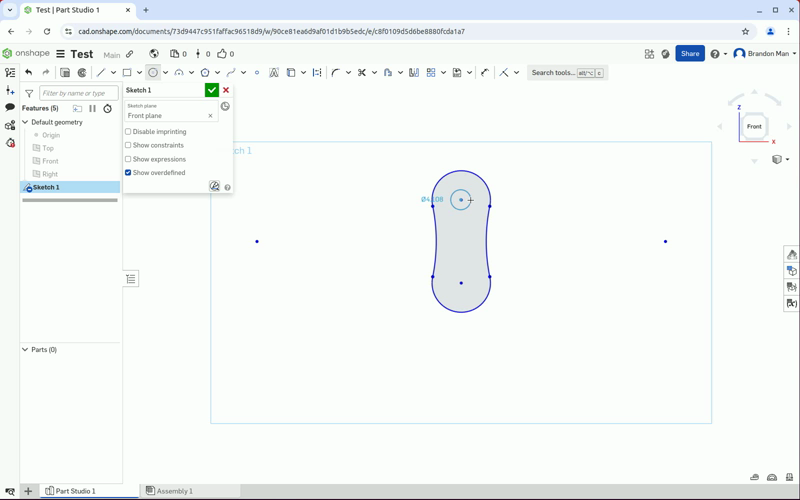
click(470, 199)
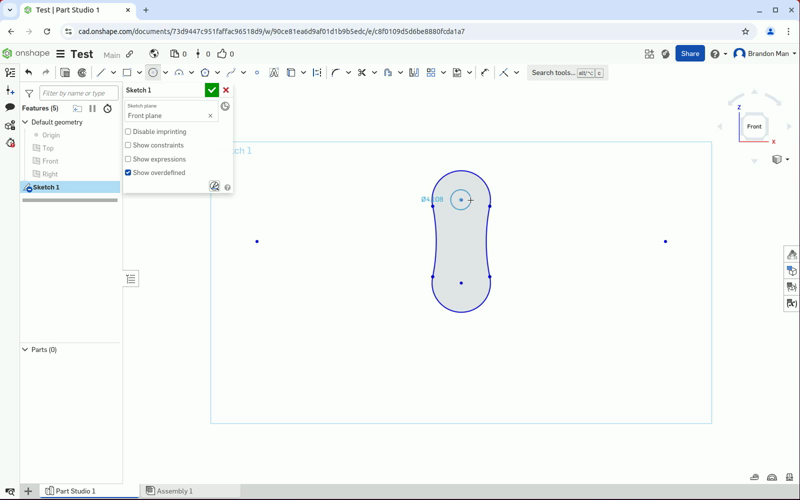
key(esc)
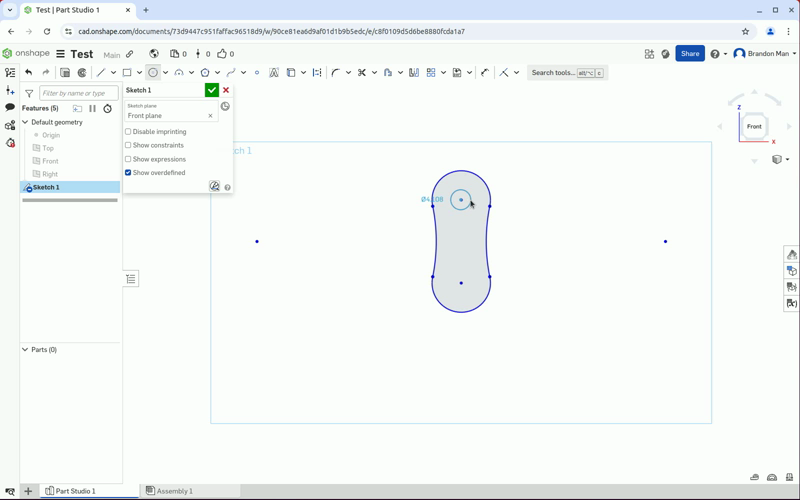
mouse_move(464, 297)
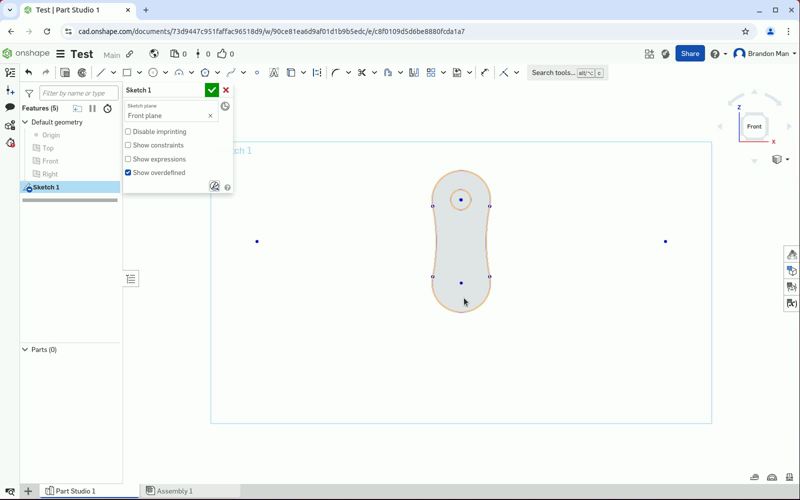
click(464, 297)
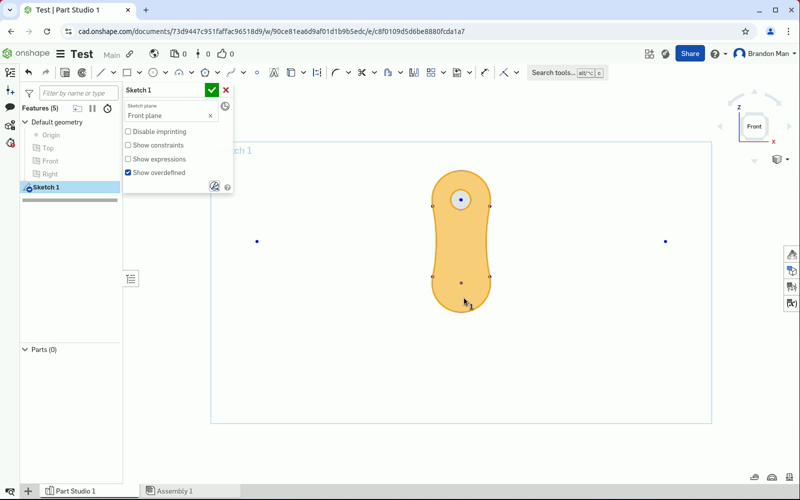
mouse_move(73, 352)
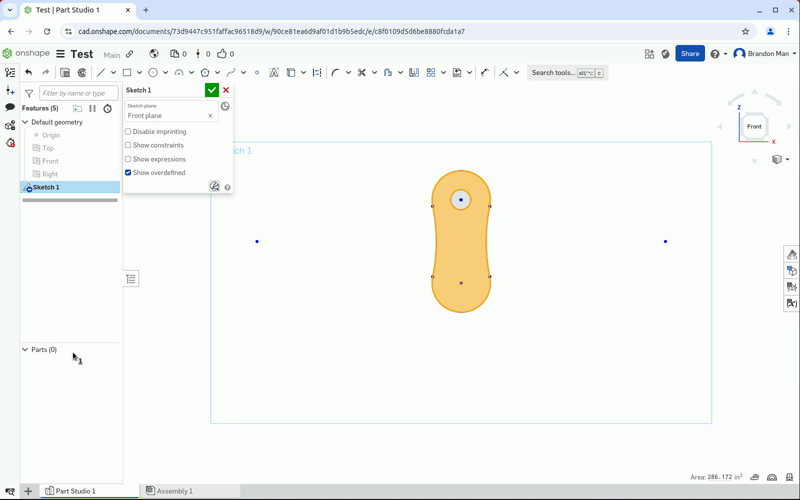
key(shift+y)
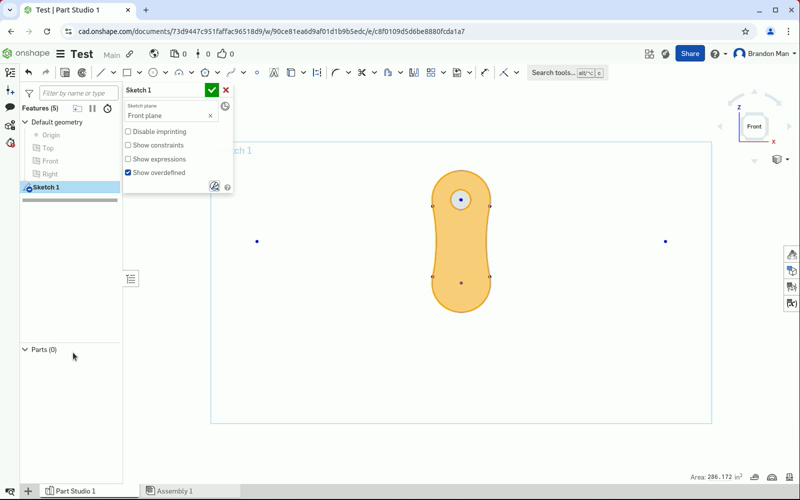
key(shift+e)
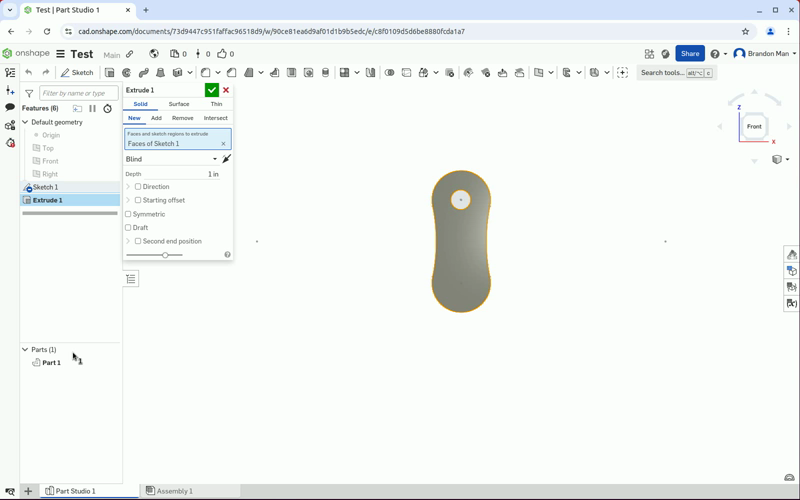
mouse_move(143, 106)
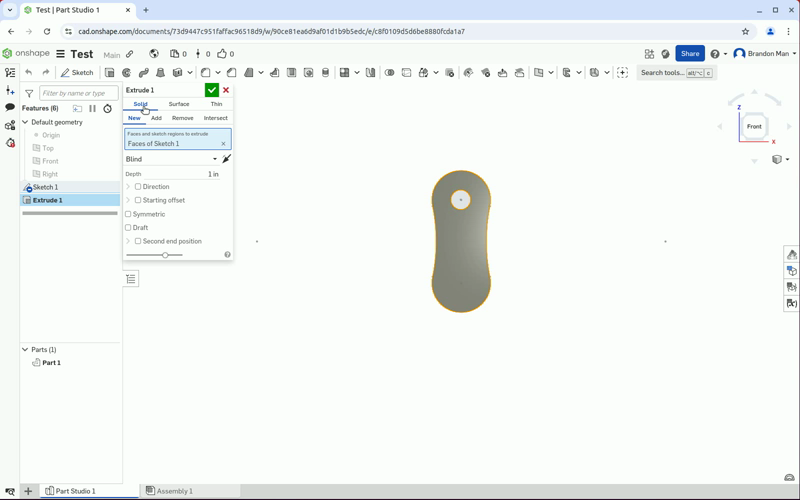
click(143, 106)
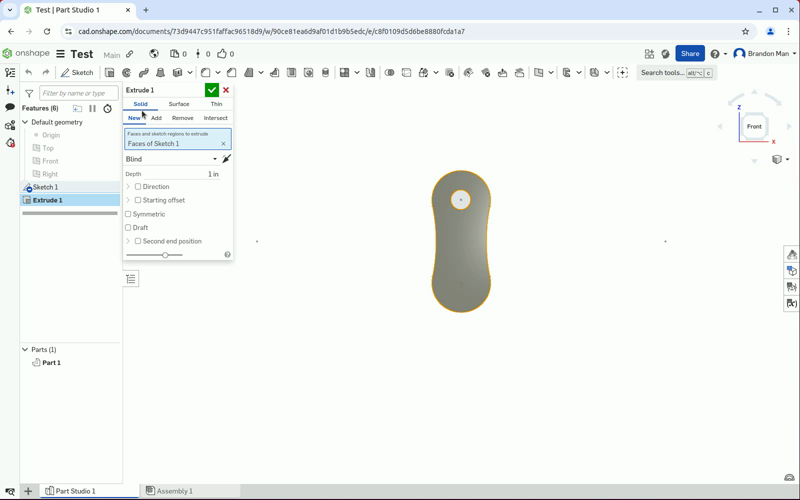
mouse_move(137, 120)
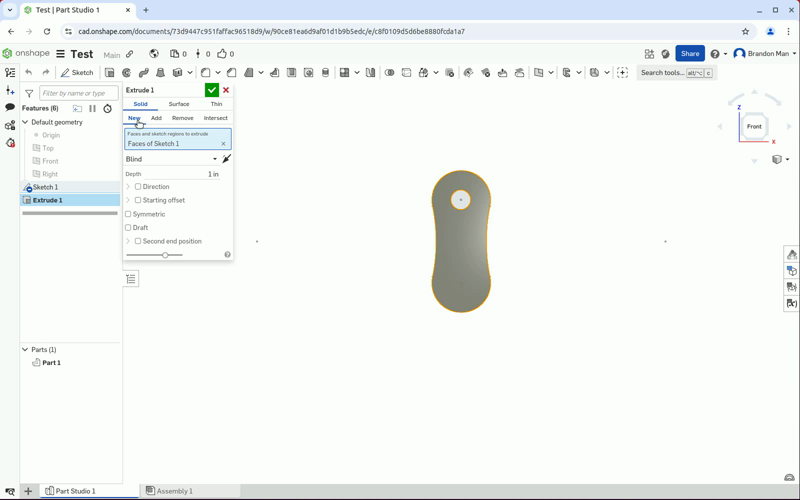
click(137, 120)
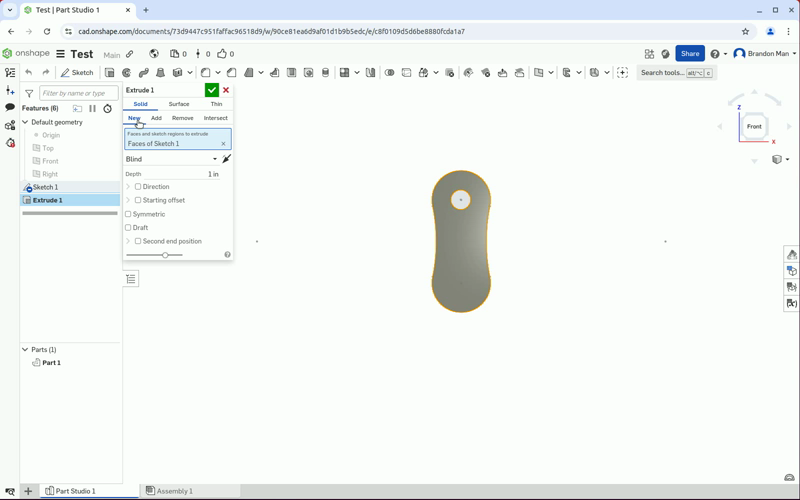
key(tab, 4)
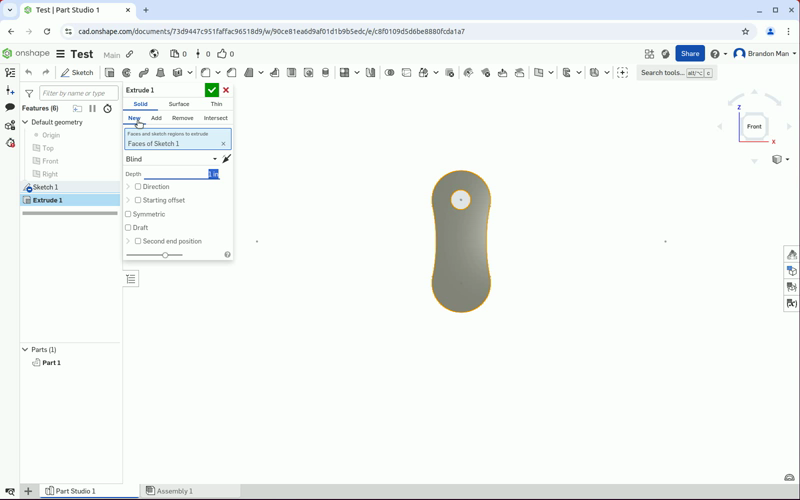
text(0.963)
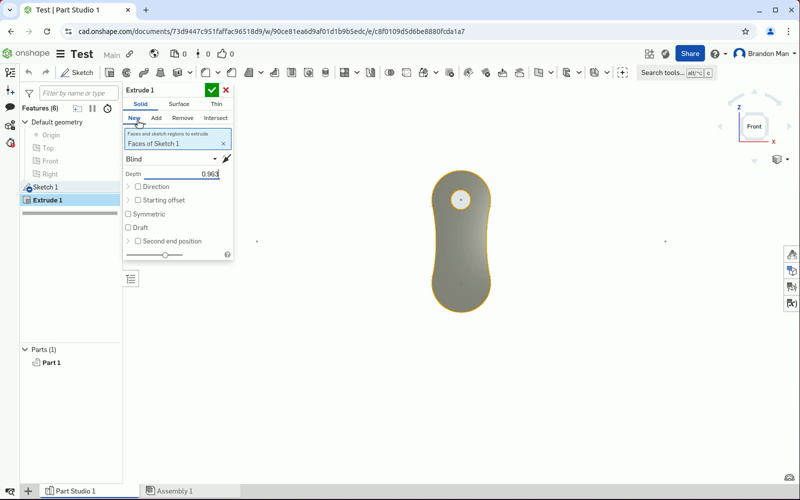
key(enter)
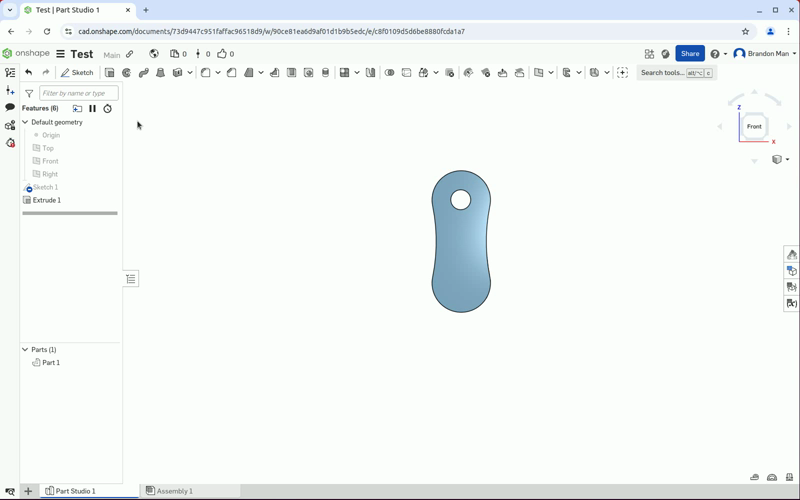
key(shift+h)
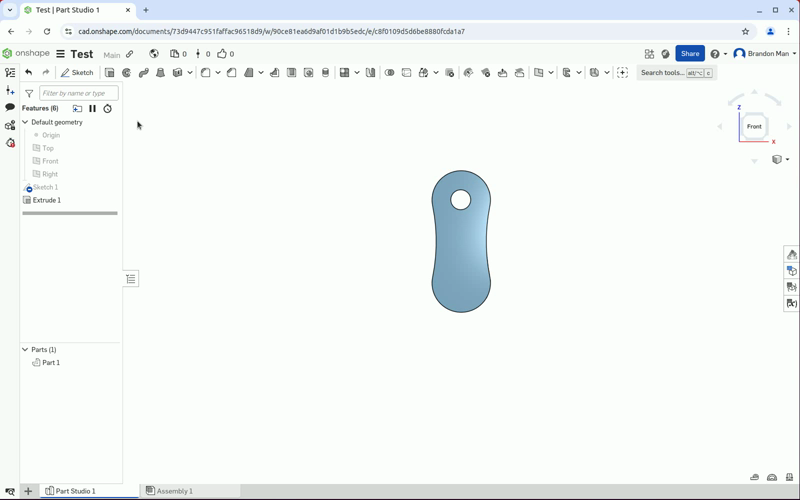
key(shift+h)
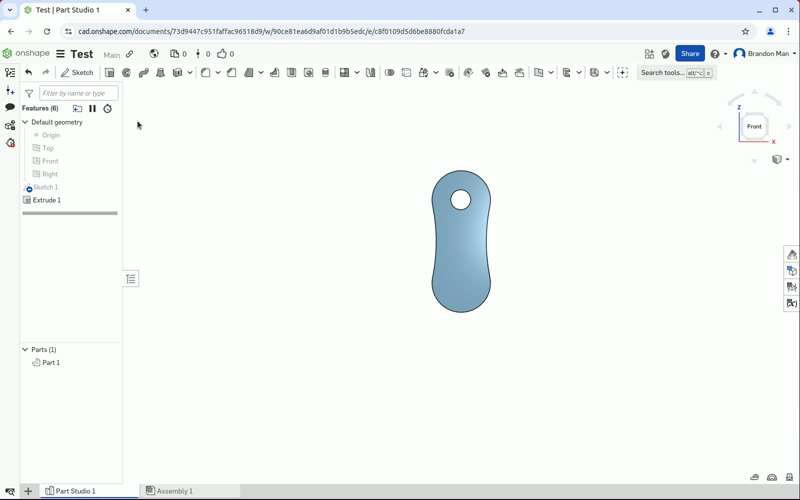
mouse_move(73, 189)
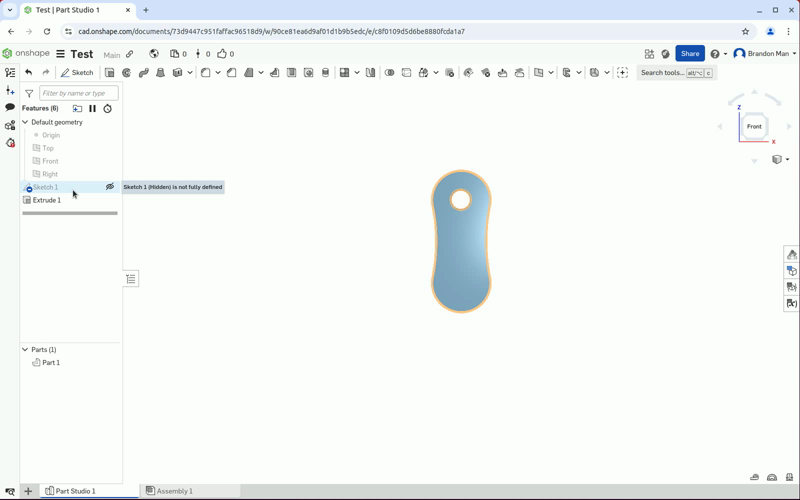
click(73, 189)
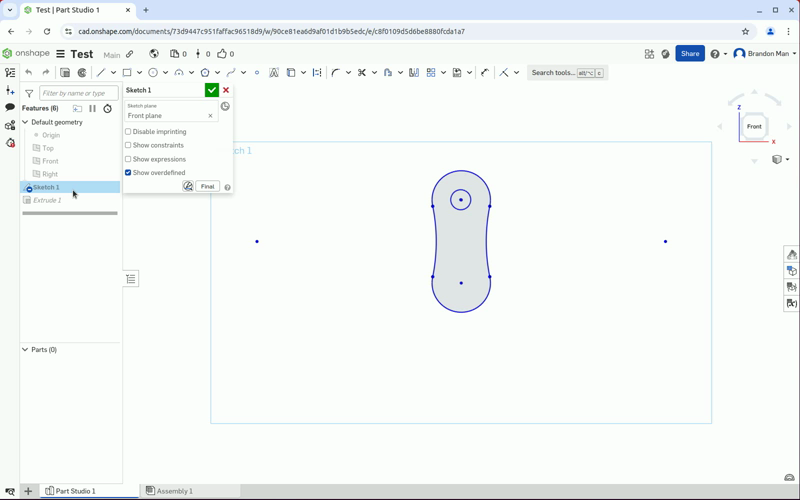
mouse_move(229, 92)
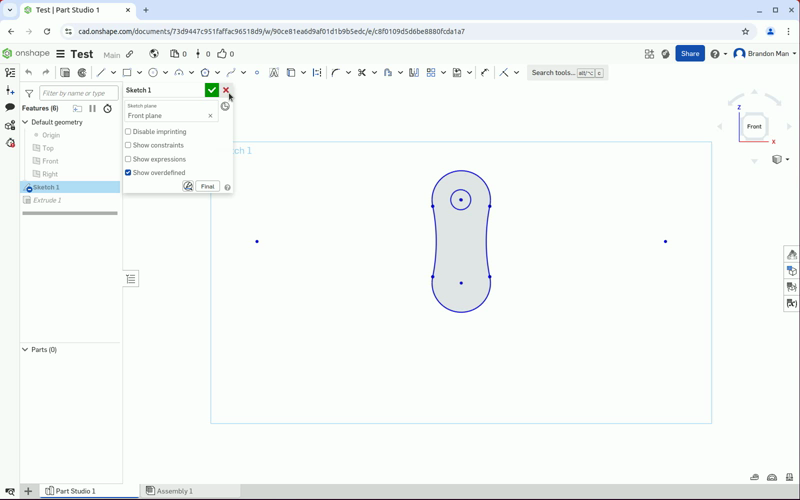
click(229, 92)
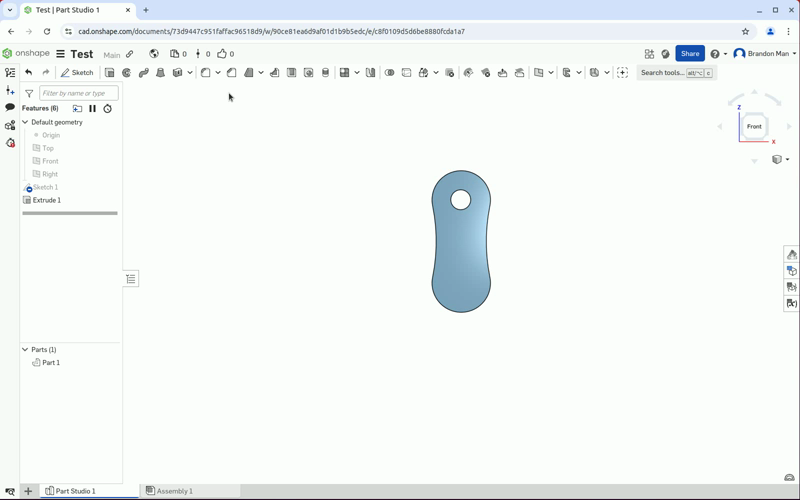
mouse_move(541, 75)
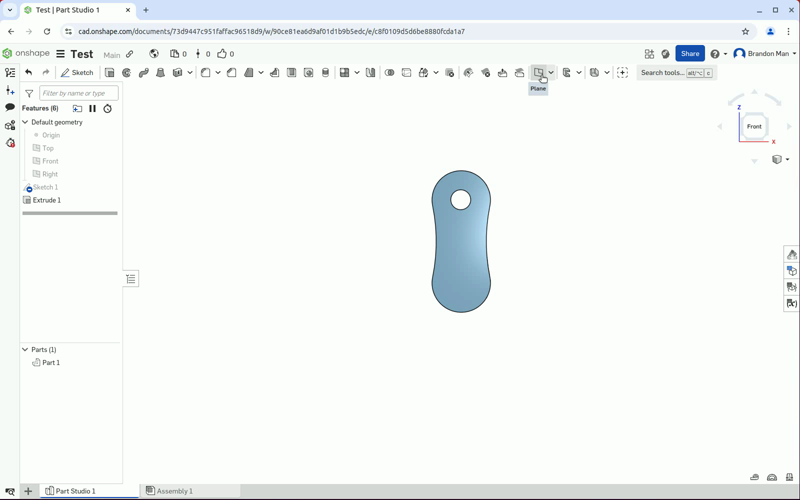
click(541, 75)
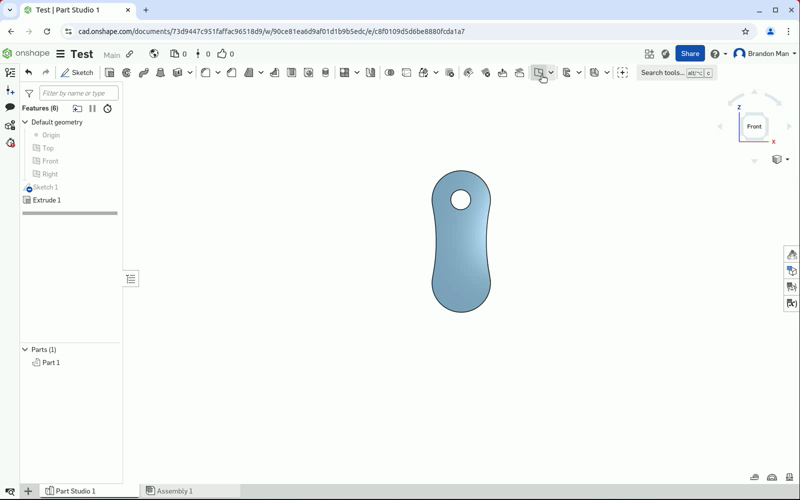
mouse_move(73, 163)
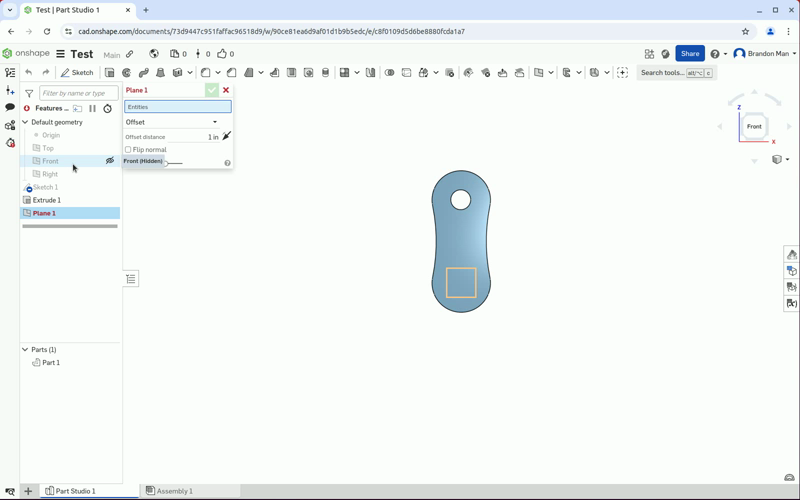
click(73, 163)
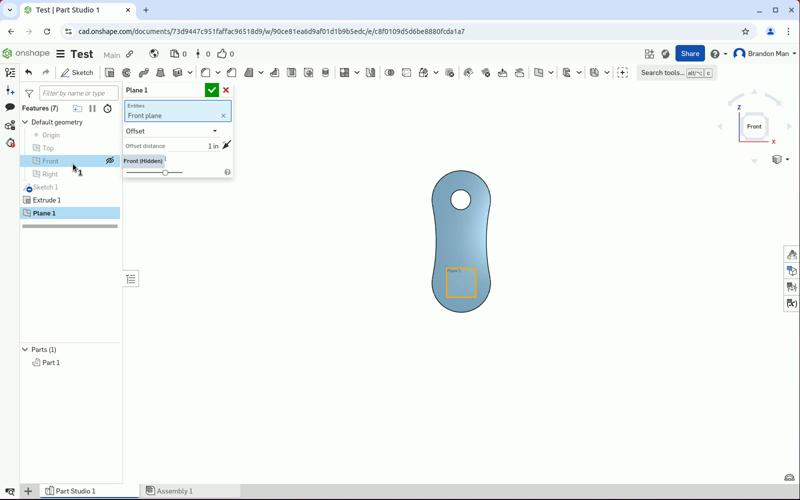
key(tab, 2)
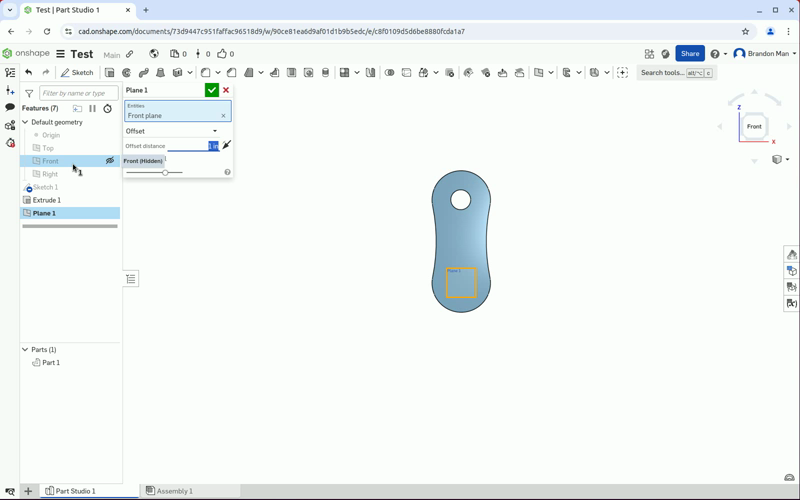
text(0.955)
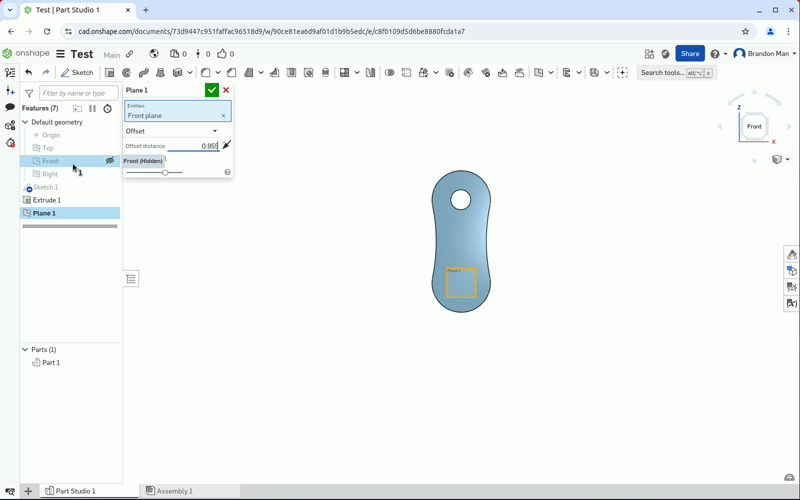
key(enter, 2)
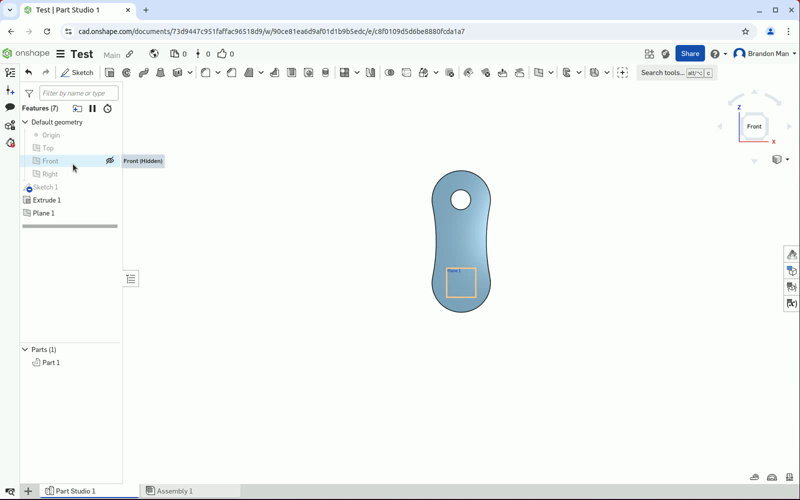
key(shift+s)
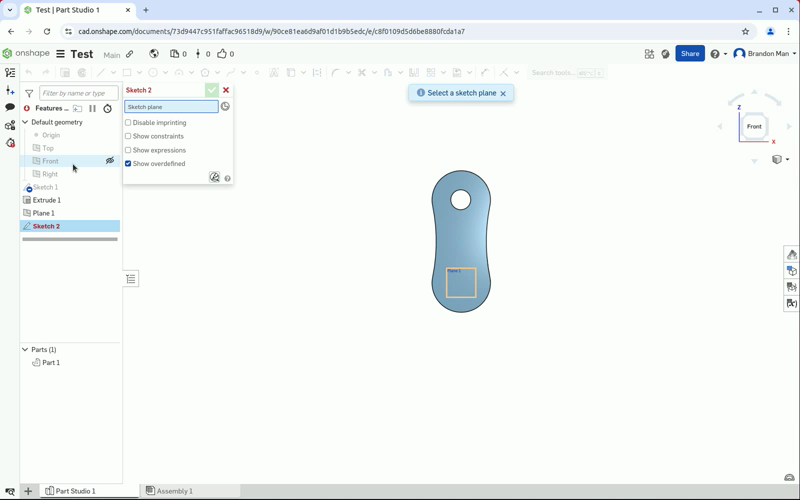
mouse_move(73, 215)
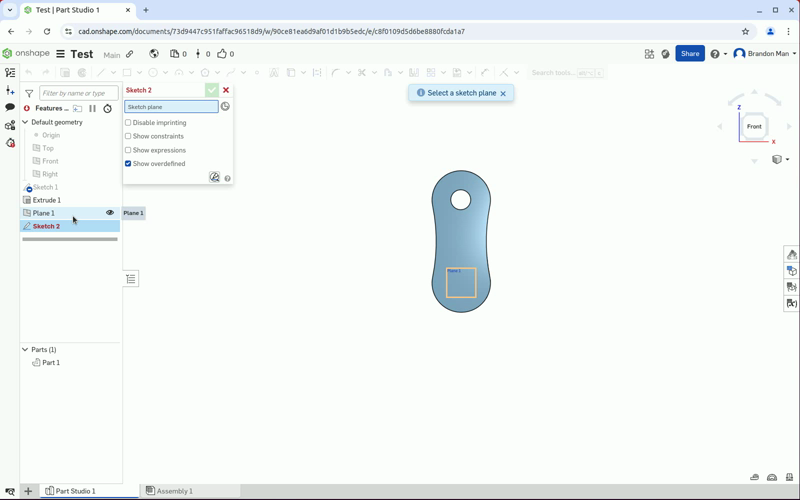
click(73, 215)
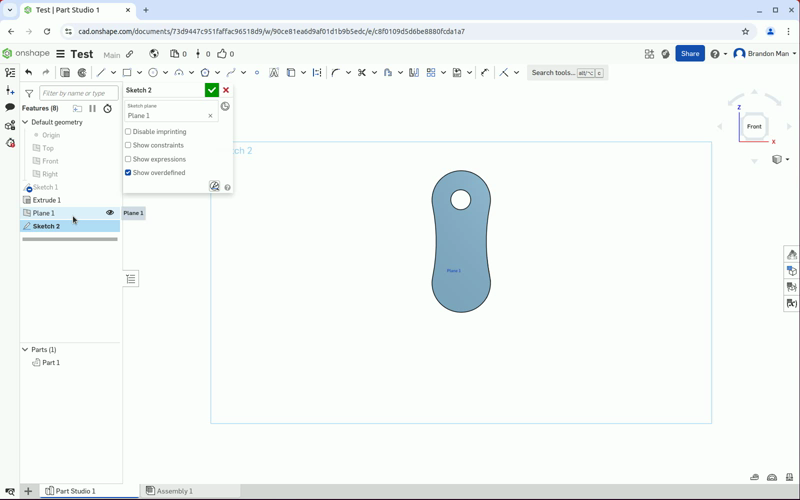
mouse_move(73, 352)
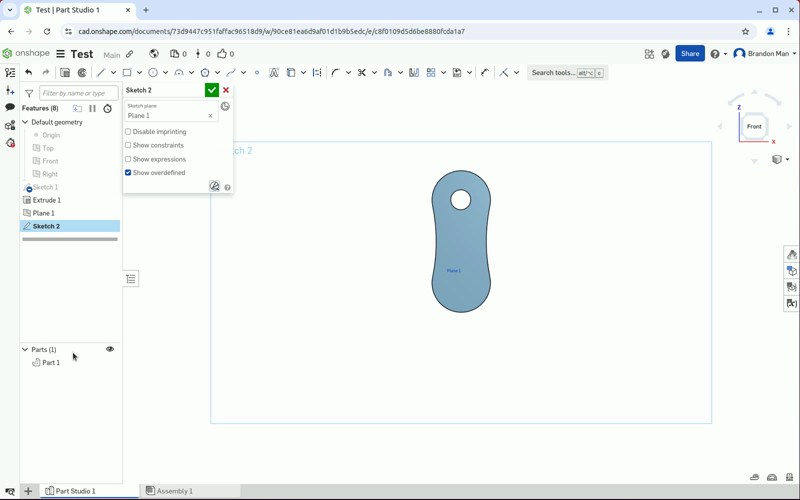
key(y)
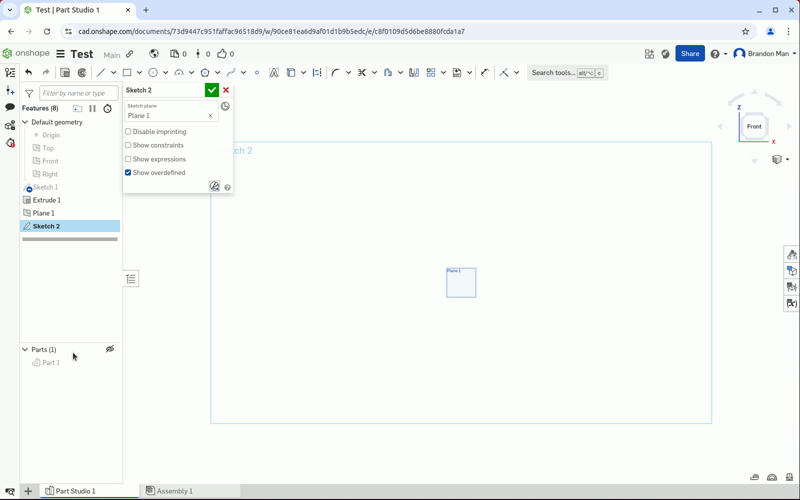
key(c)
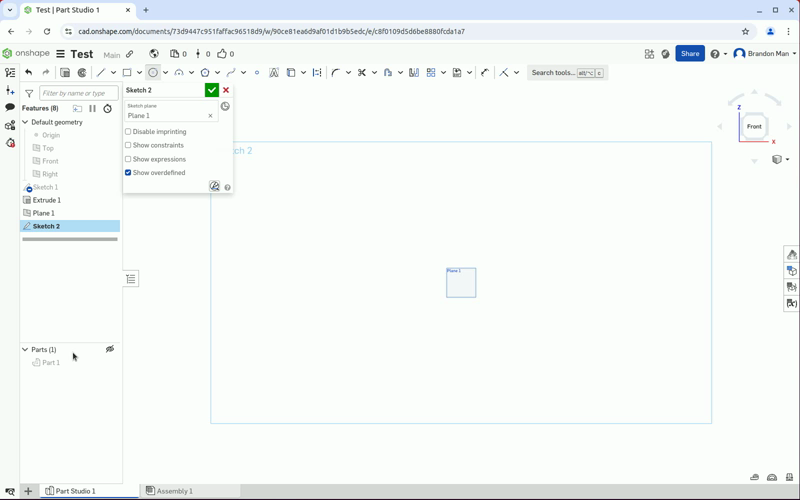
key_down(shift)
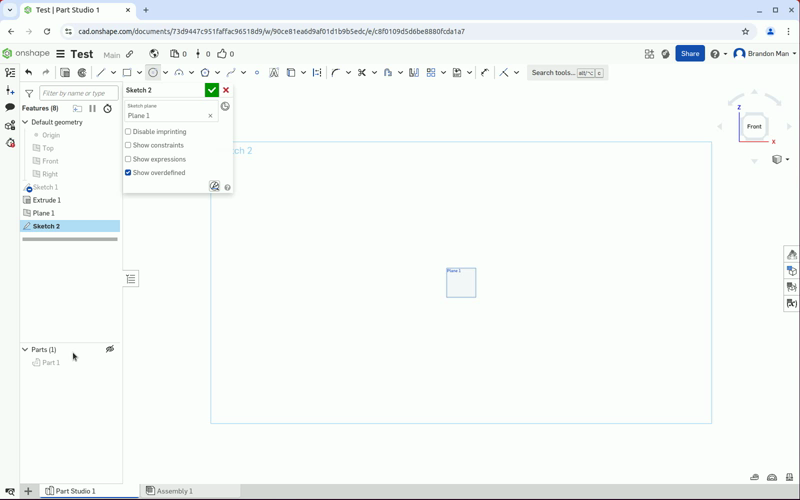
mouse_move(461, 282)
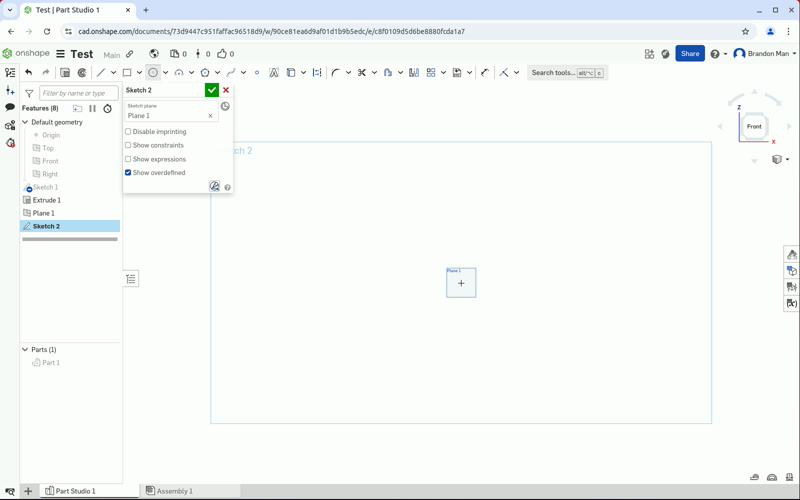
click(461, 282)
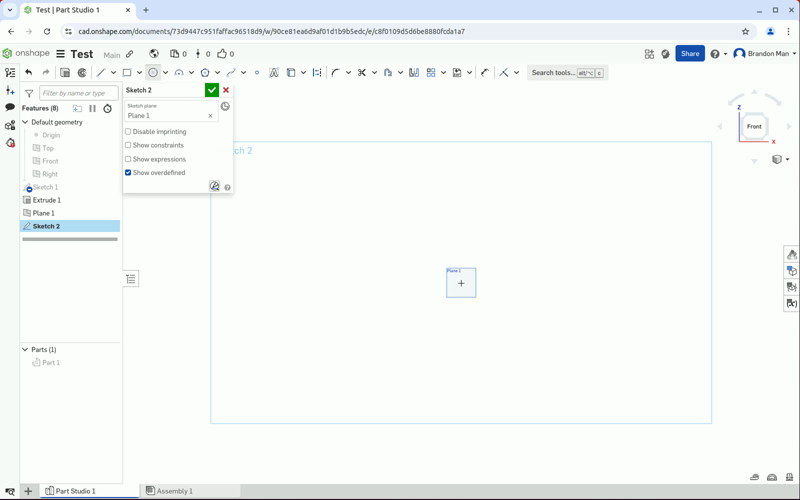
key_up(shift)
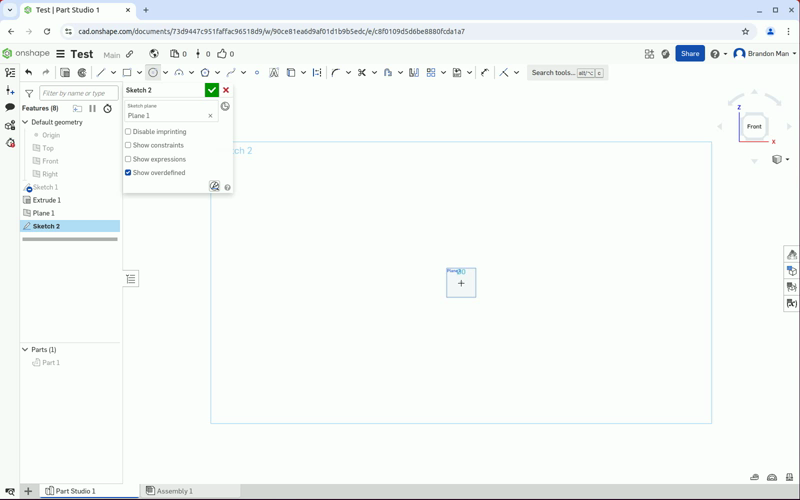
mouse_move(472, 282)
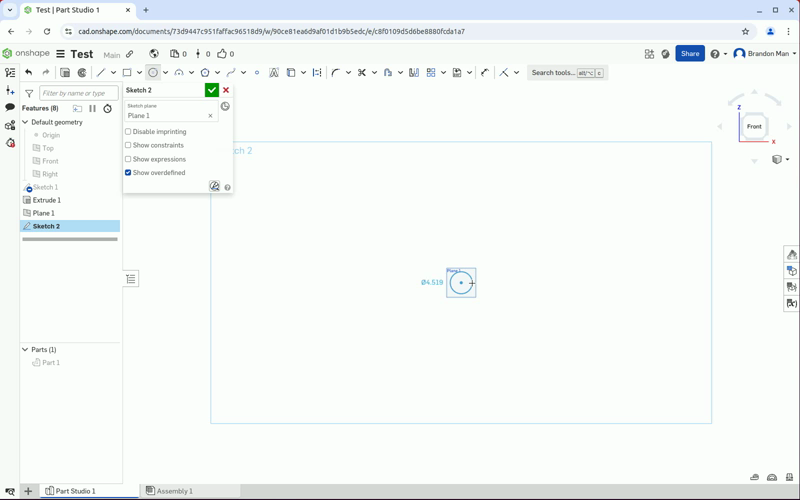
click(472, 282)
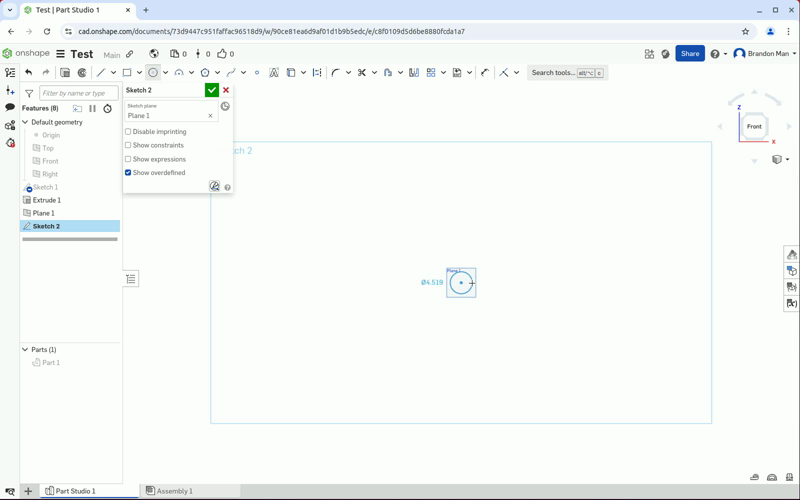
key(esc)
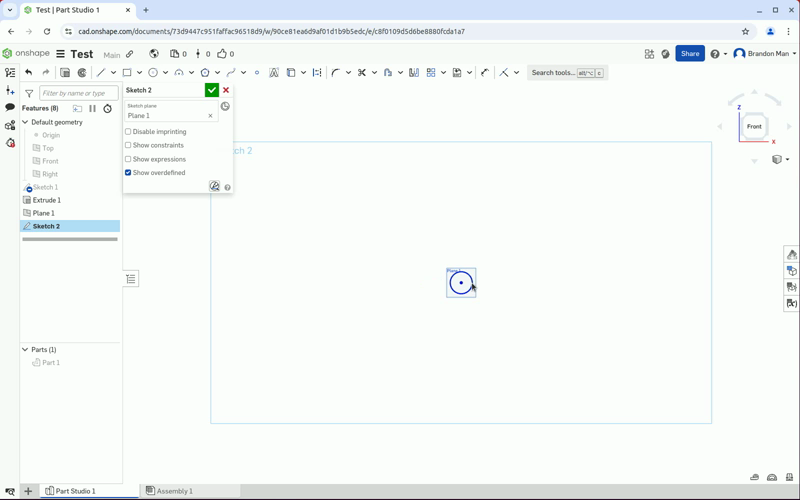
mouse_move(460, 276)
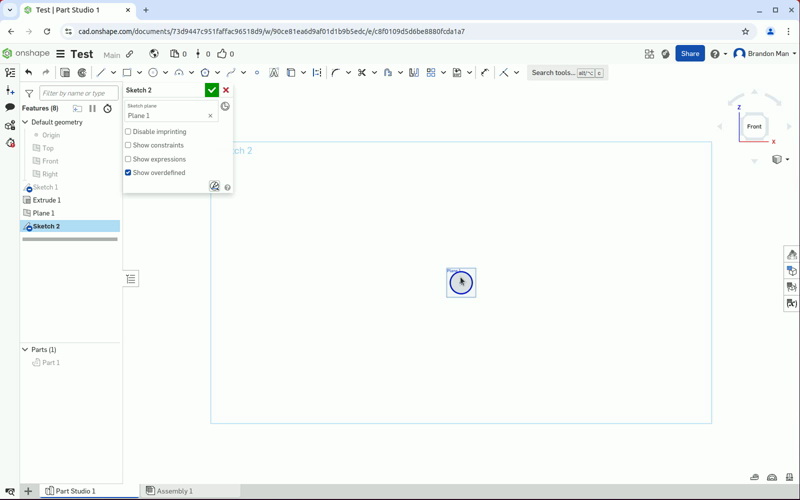
scroll(6)
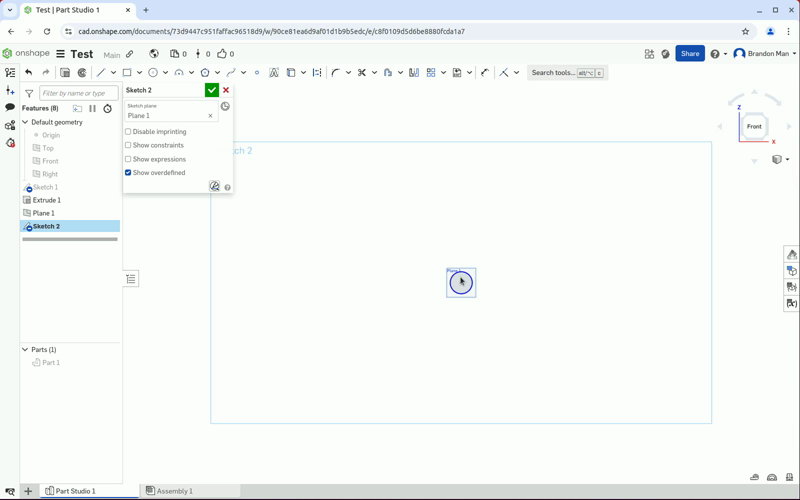
scroll(6)
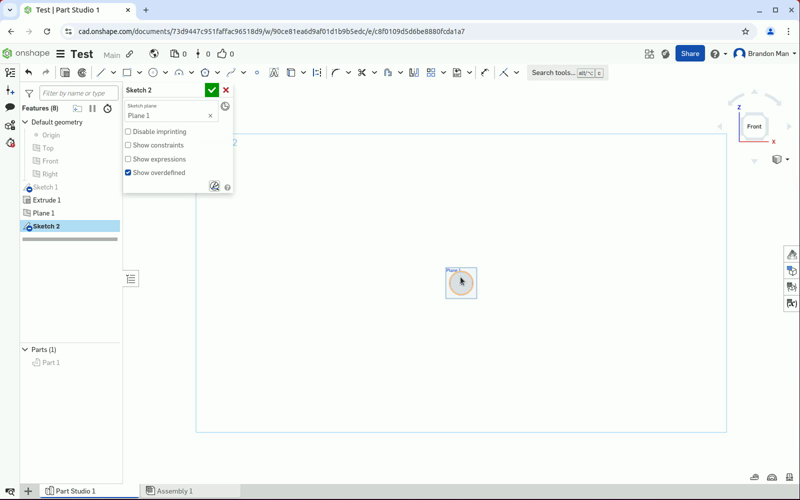
scroll(6)
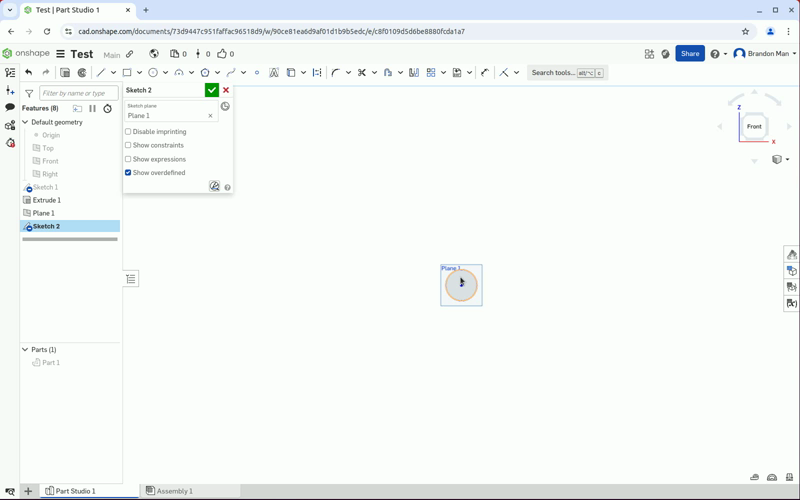
scroll(6)
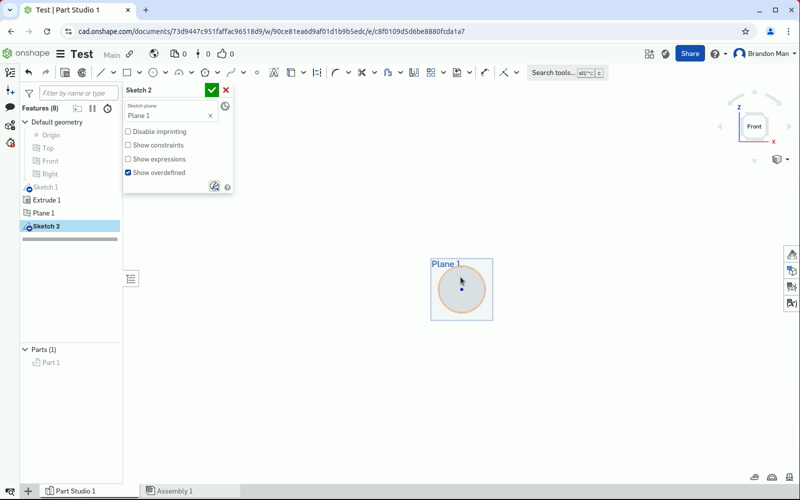
scroll(6)
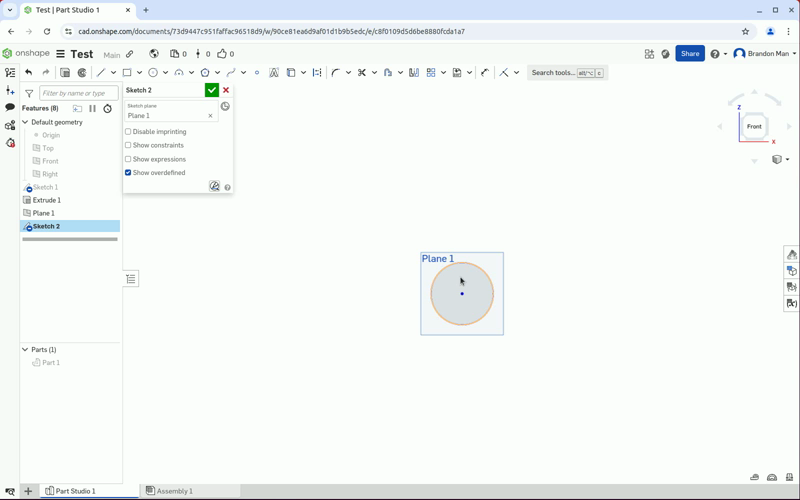
scroll(6)
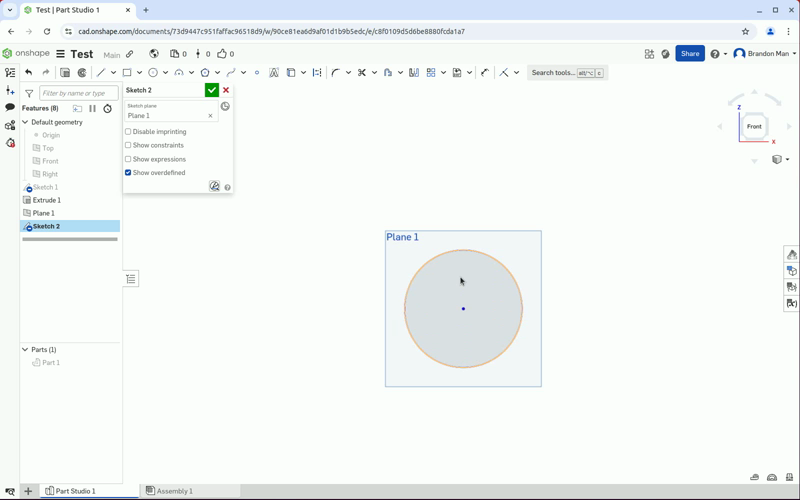
scroll(6)
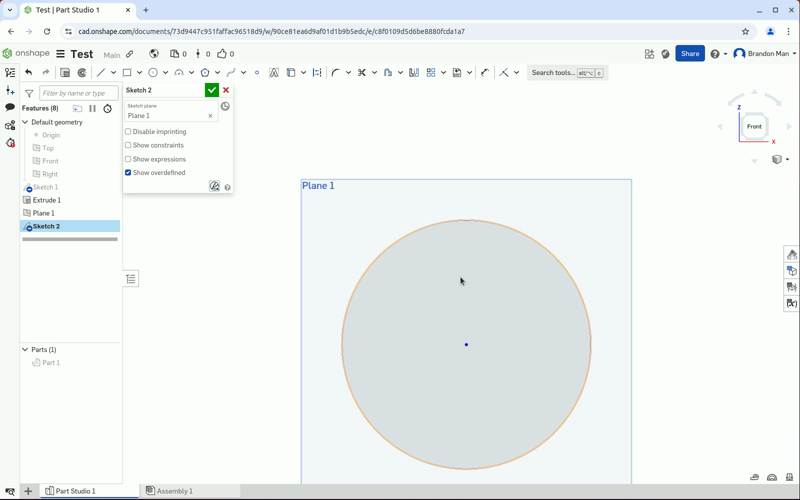
click(460, 276)
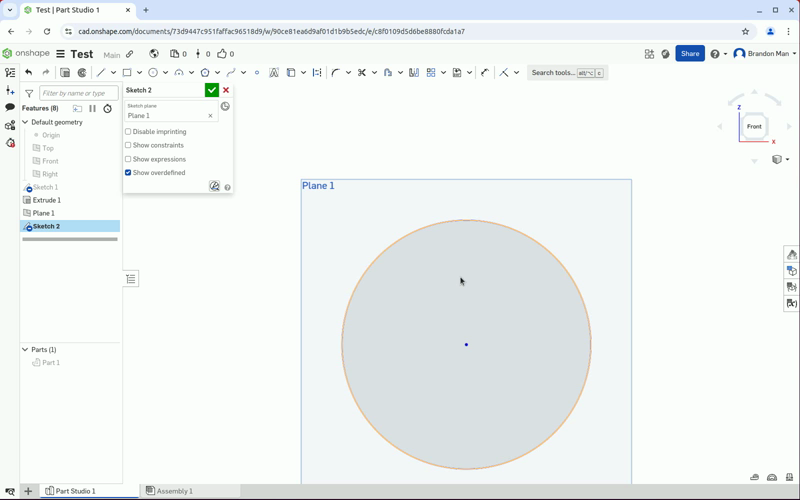
scroll(-6)
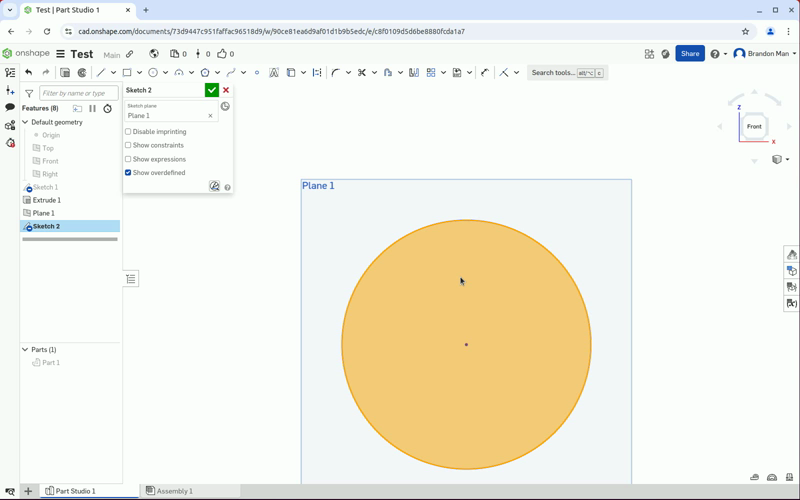
scroll(-6)
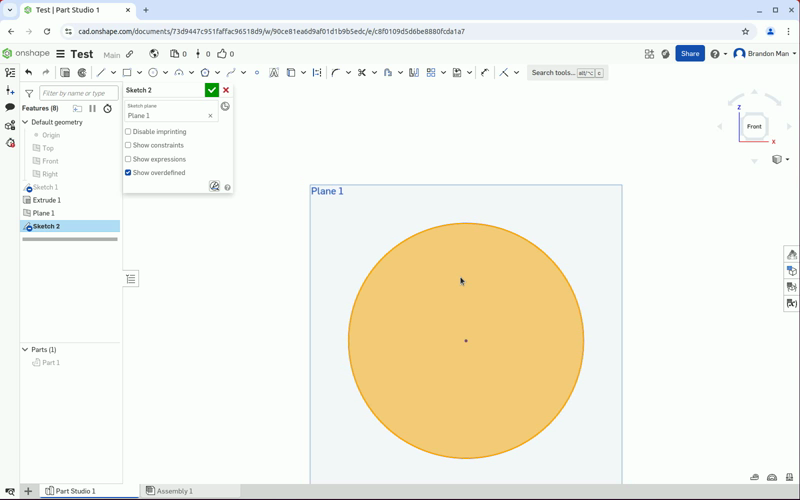
scroll(-6)
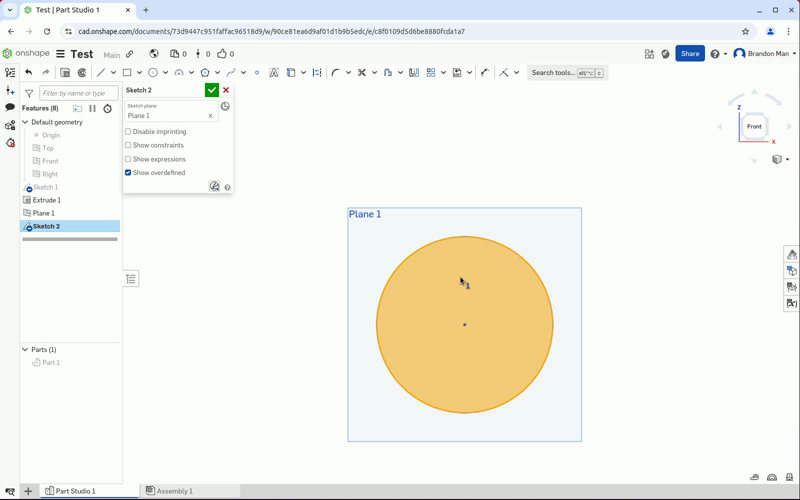
scroll(-6)
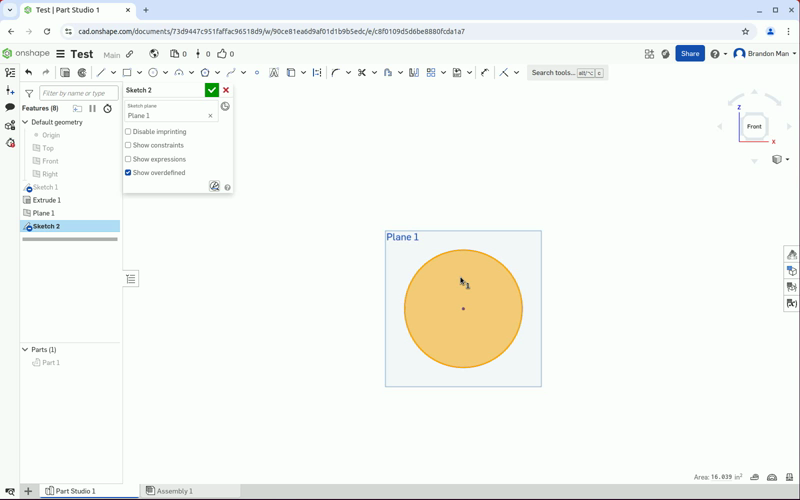
scroll(-6)
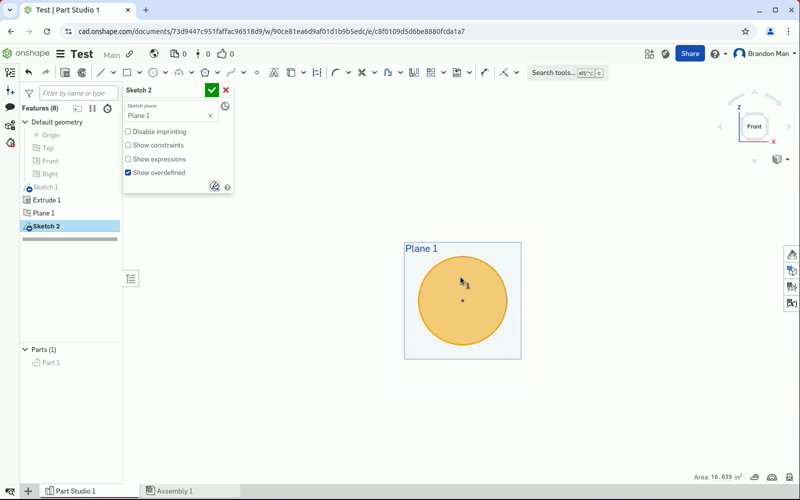
scroll(-6)
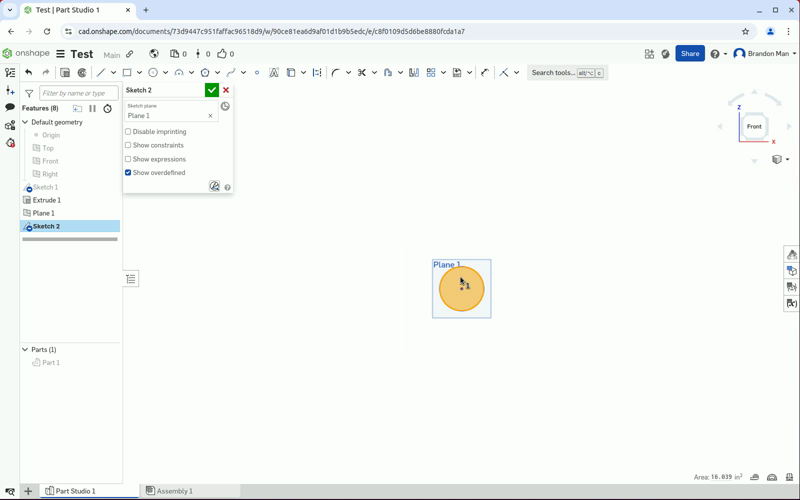
scroll(-6)
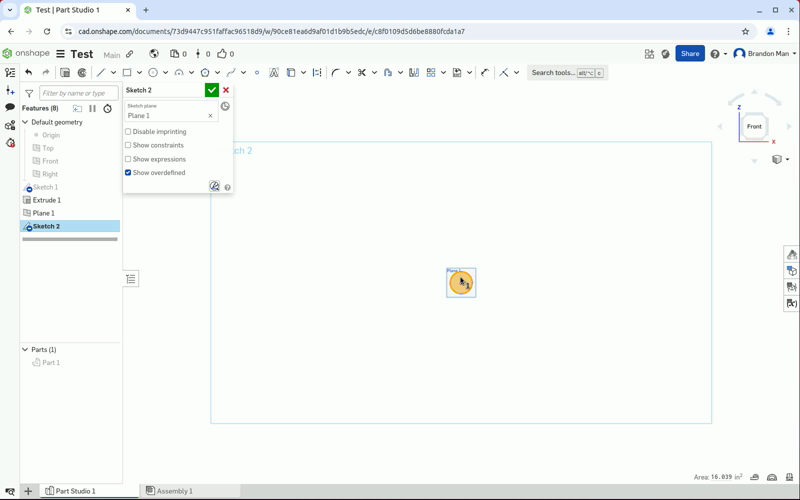
mouse_move(73, 352)
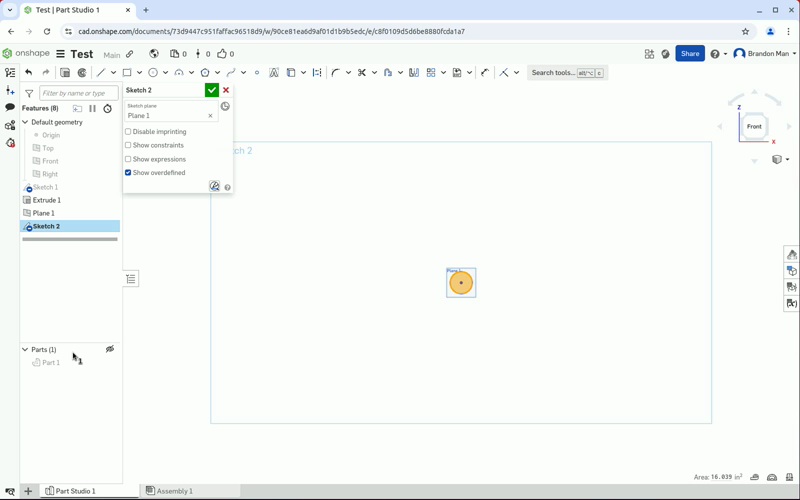
key(shift+y)
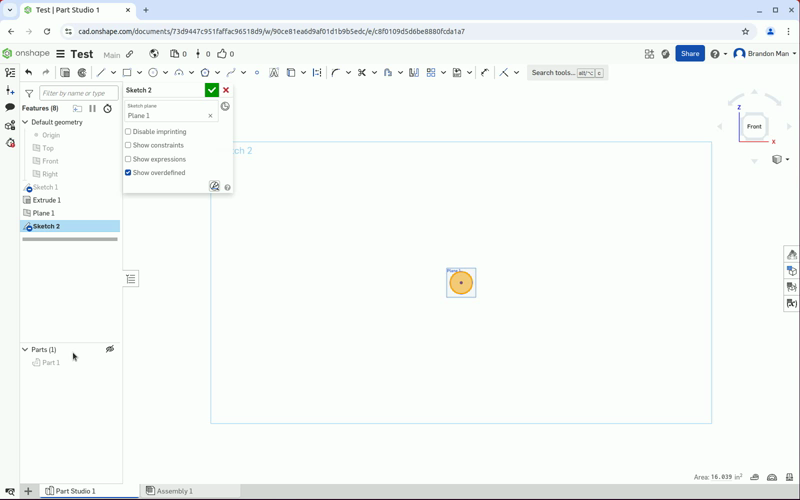
key(shift+e)
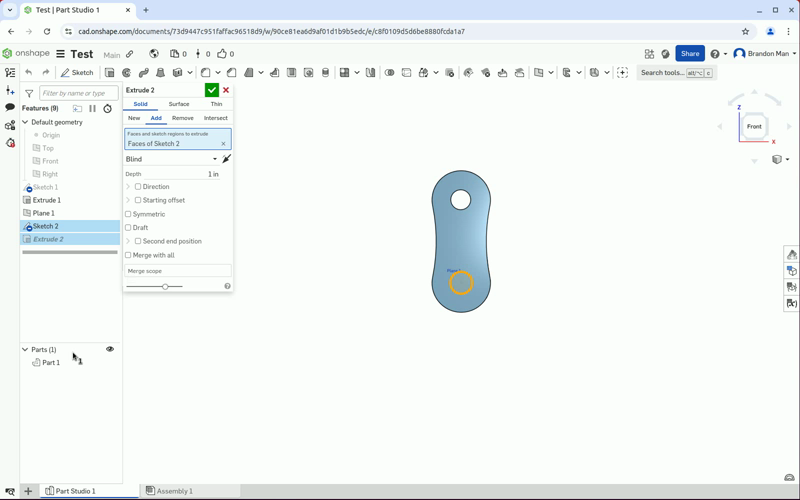
mouse_move(143, 106)
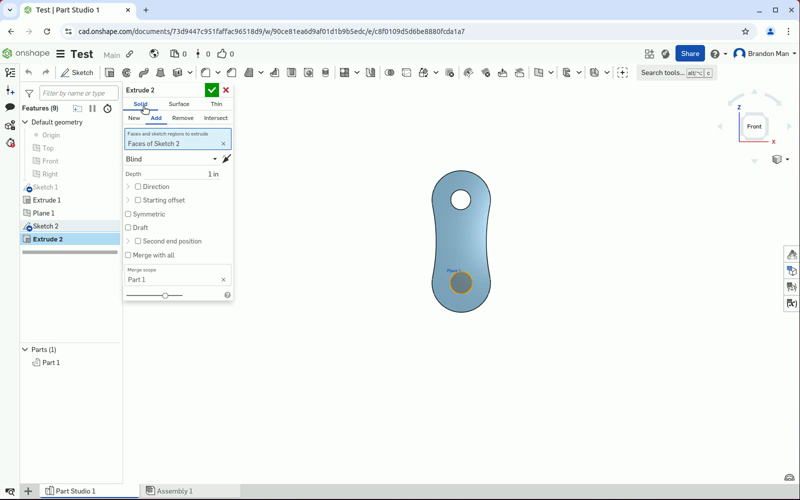
click(143, 106)
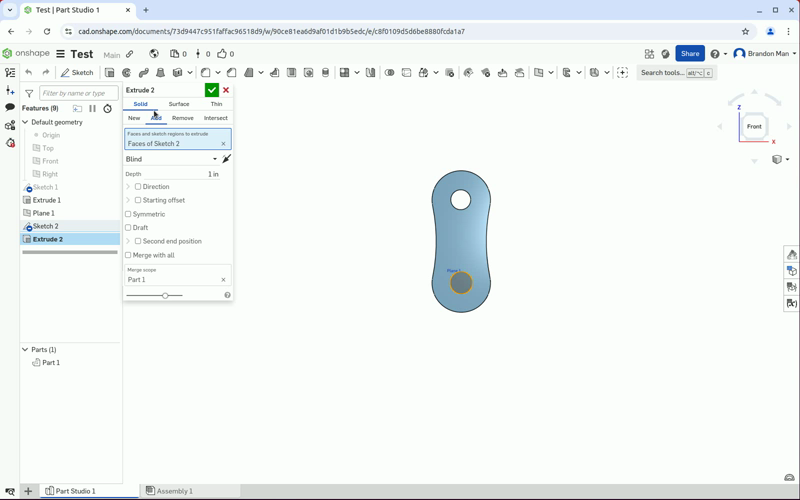
mouse_move(186, 120)
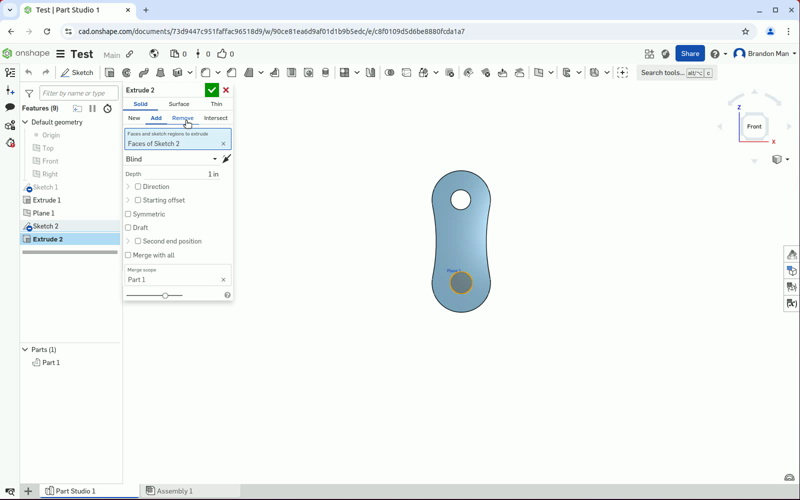
click(186, 120)
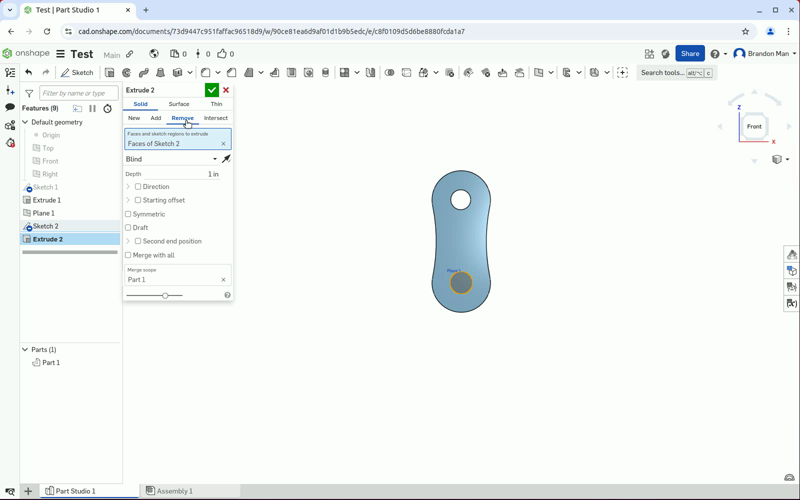
key(tab, 4)
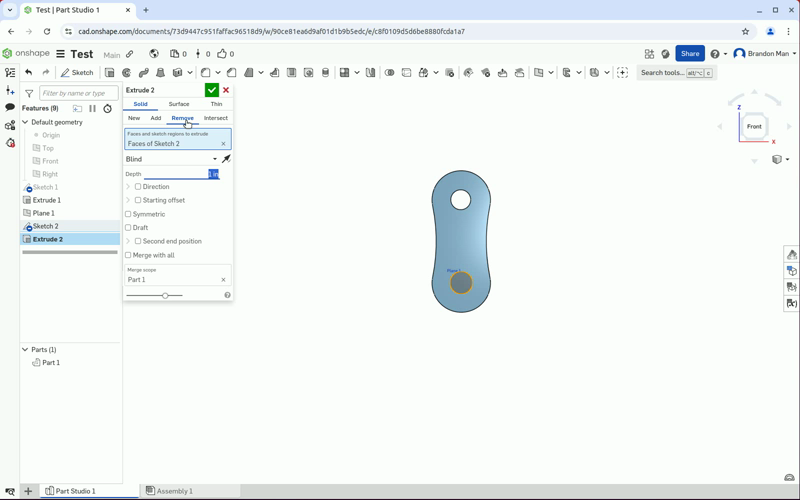
text(0.963)
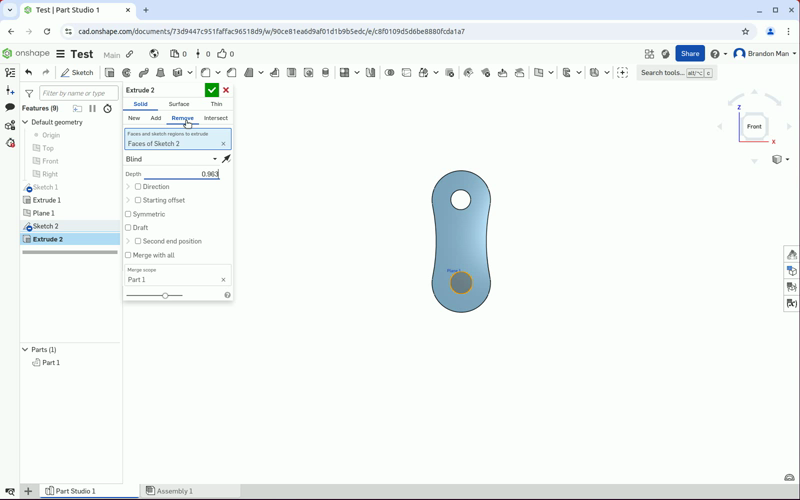
key(tab, 6)
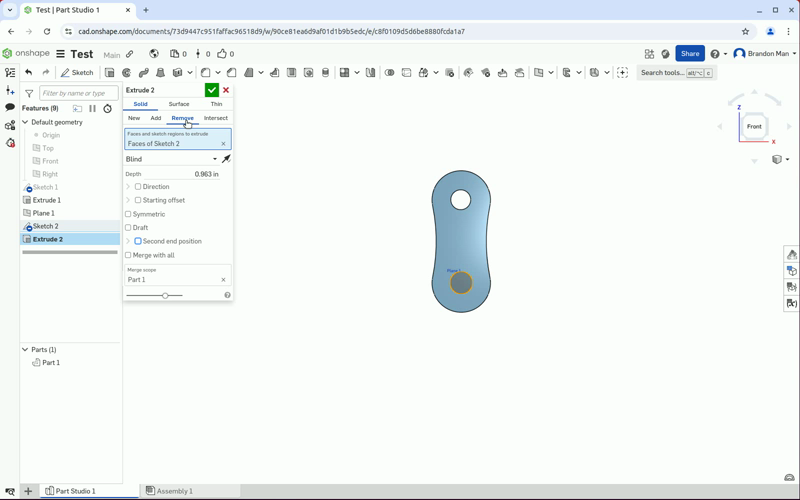
key(space)
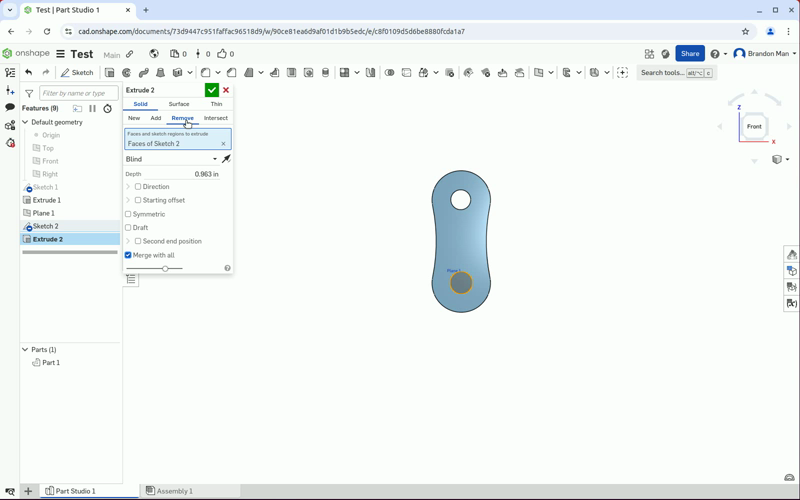
key(enter)
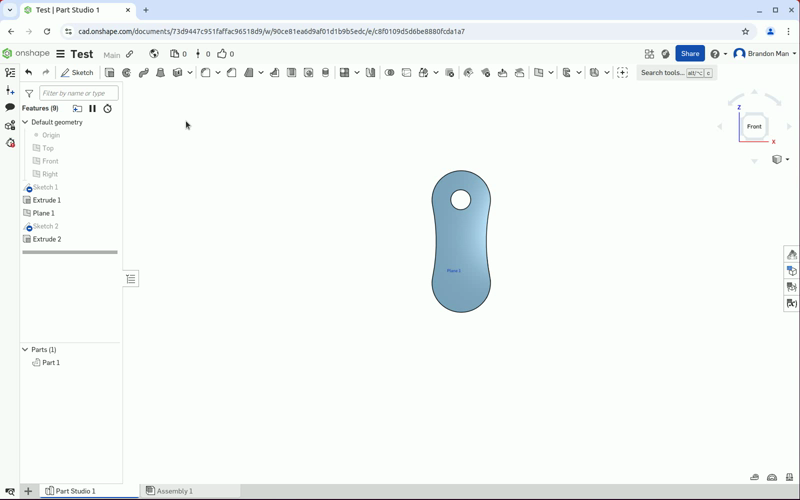
key(shift+h)
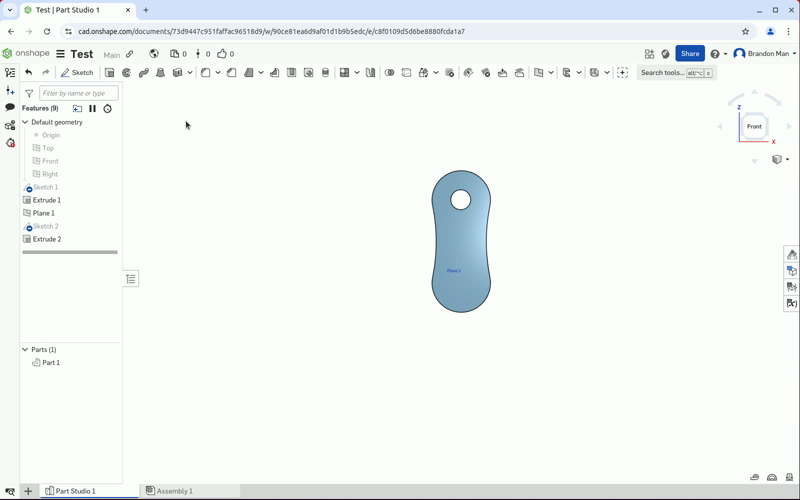
key(shift+h)
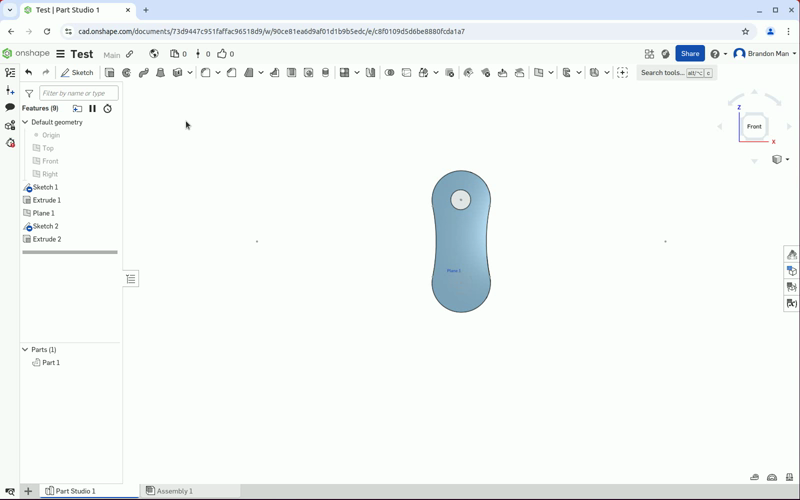
key(shift+7)
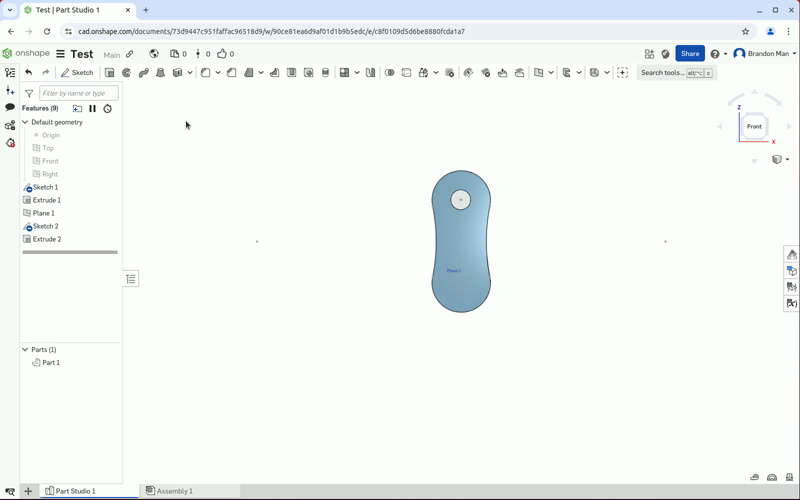
key(left, 2)
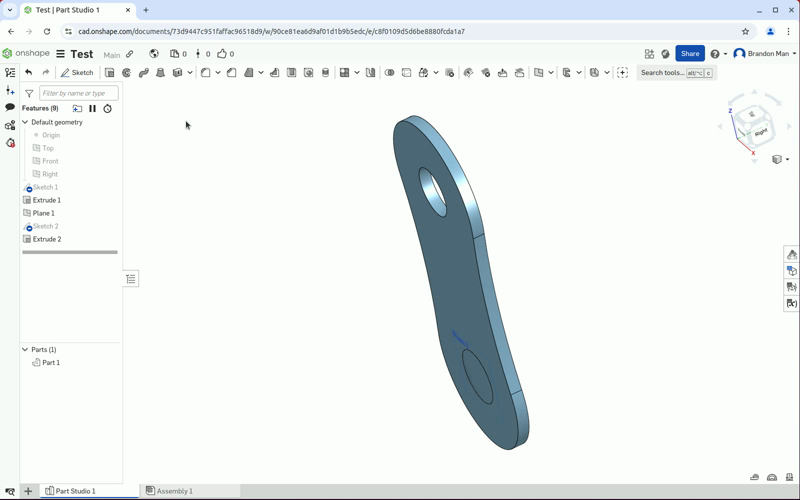
key(down, 2)
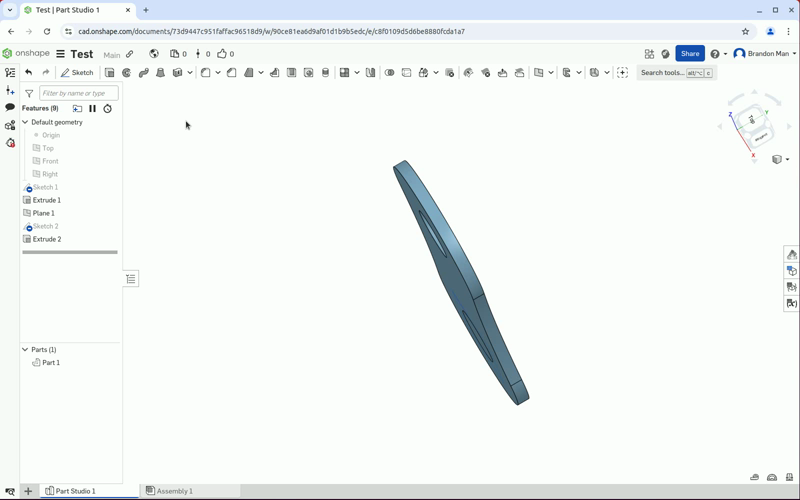
key(up, 2)
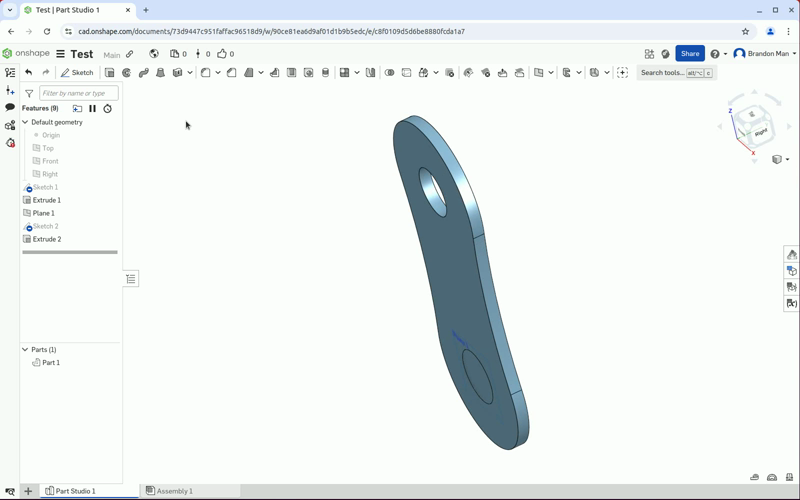
key(right, 2)
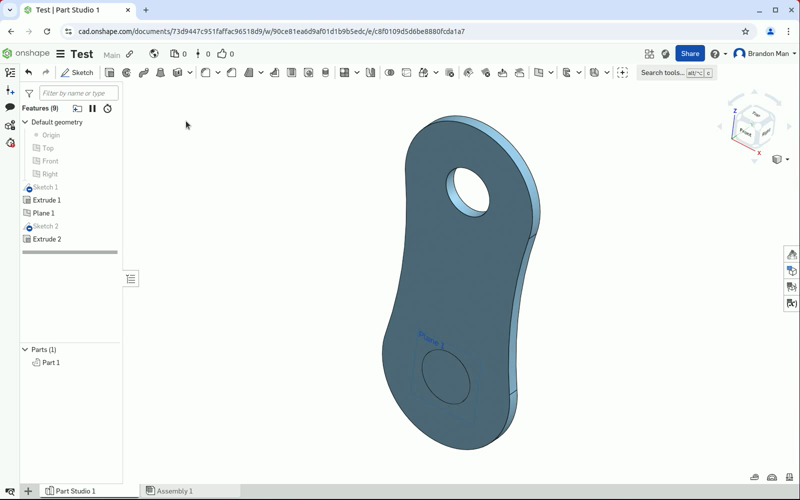
mouse_move(73, 189)
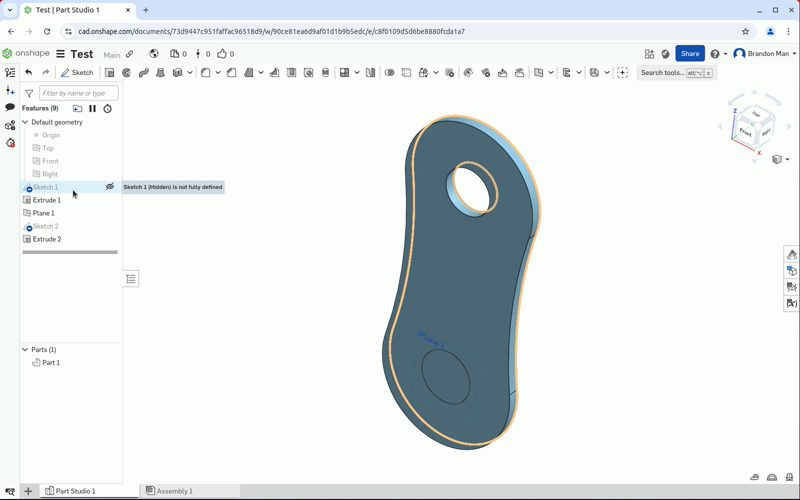
click(73, 189)